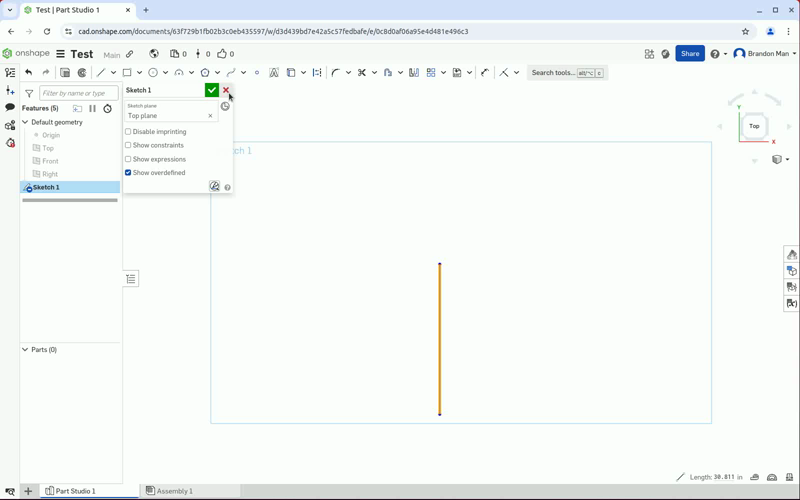
key(shift+h)
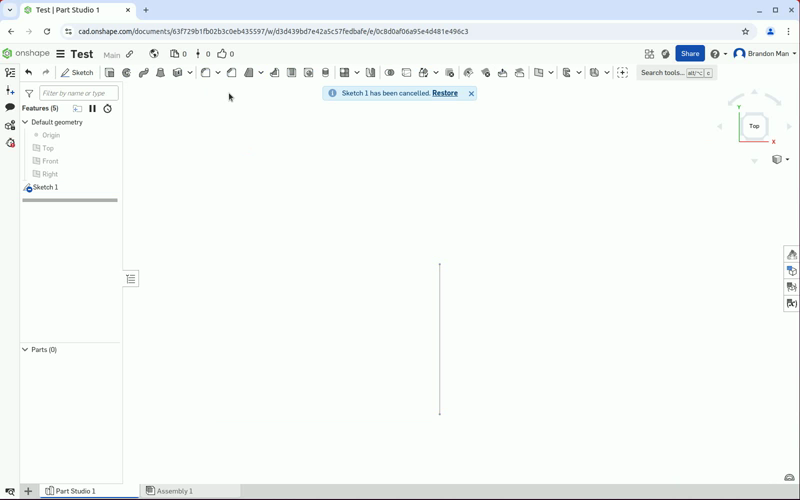
key(shift+s)
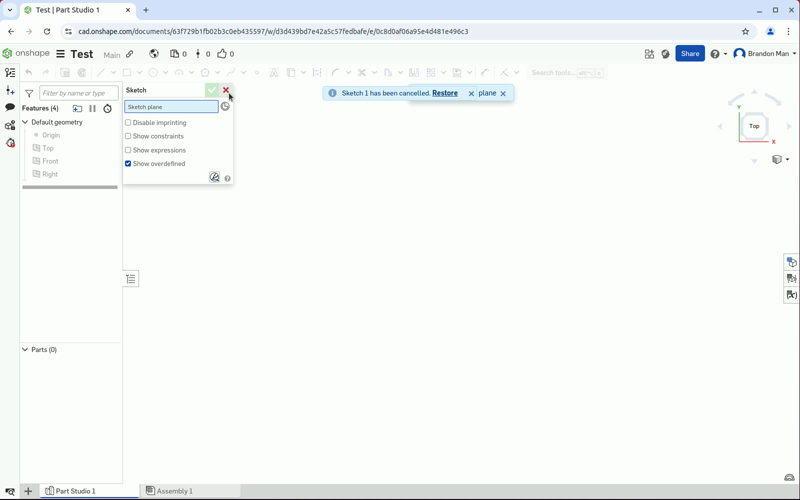
mouse_move(73, 150)
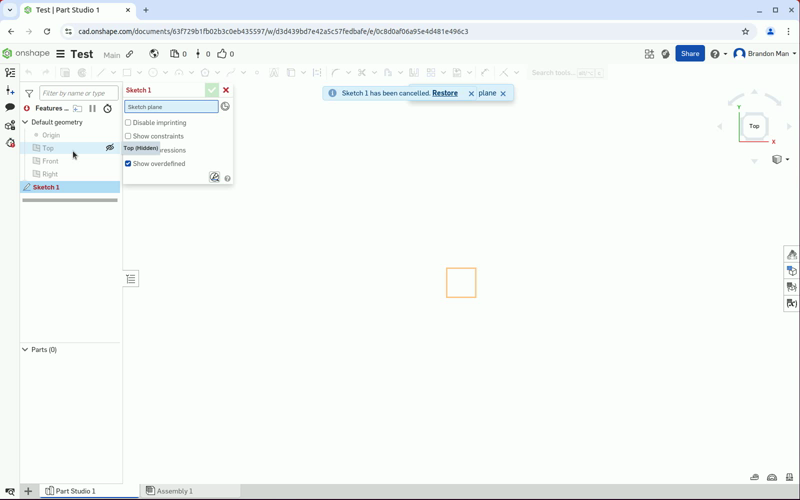
click(73, 150)
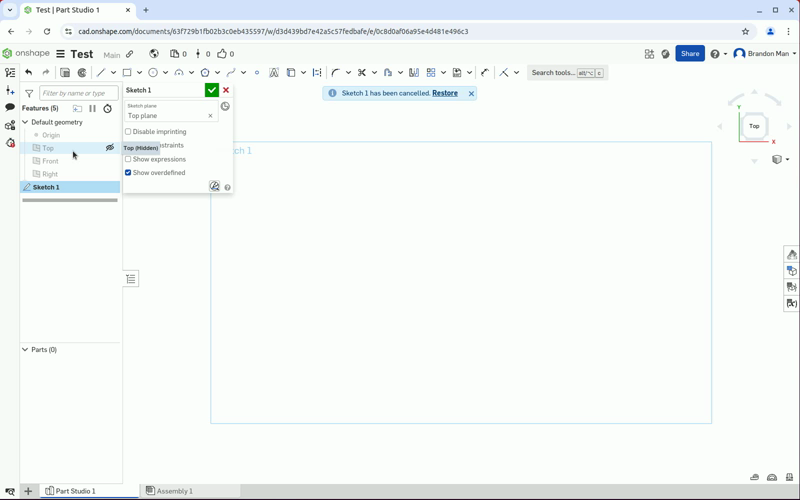
mouse_move(73, 352)
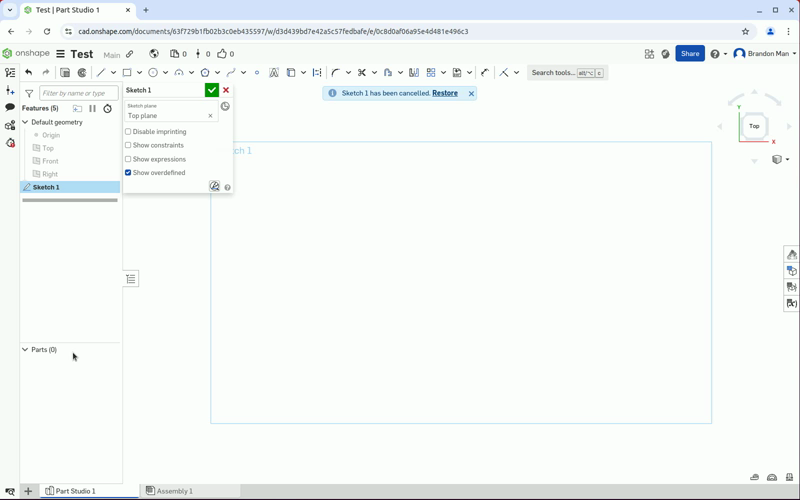
key(y)
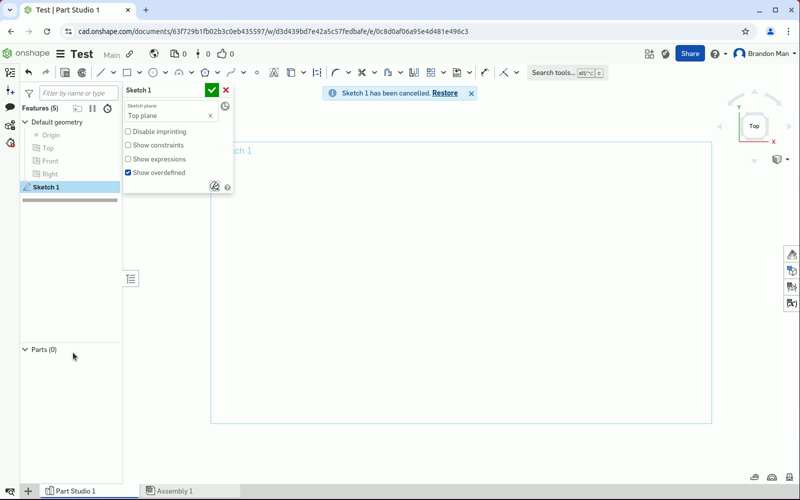
key(l)
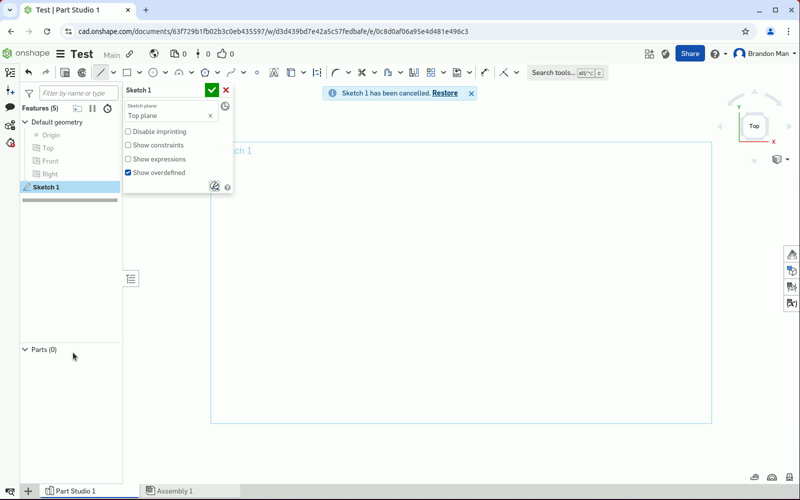
key_down(shift)
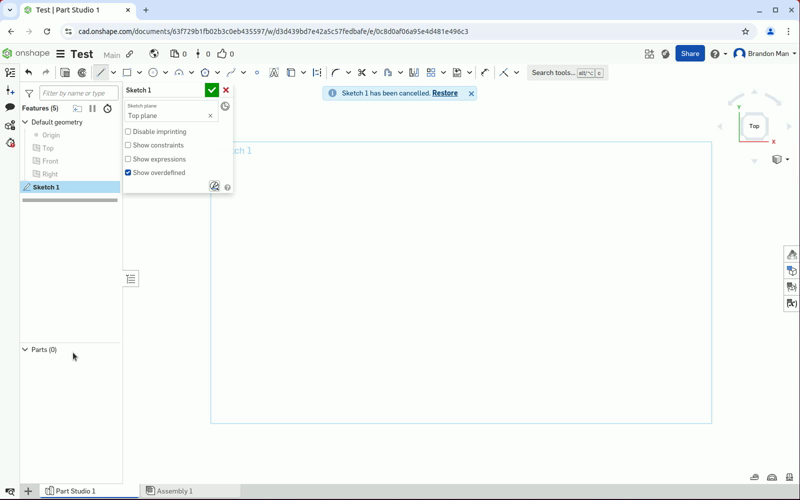
mouse_move(450, 285)
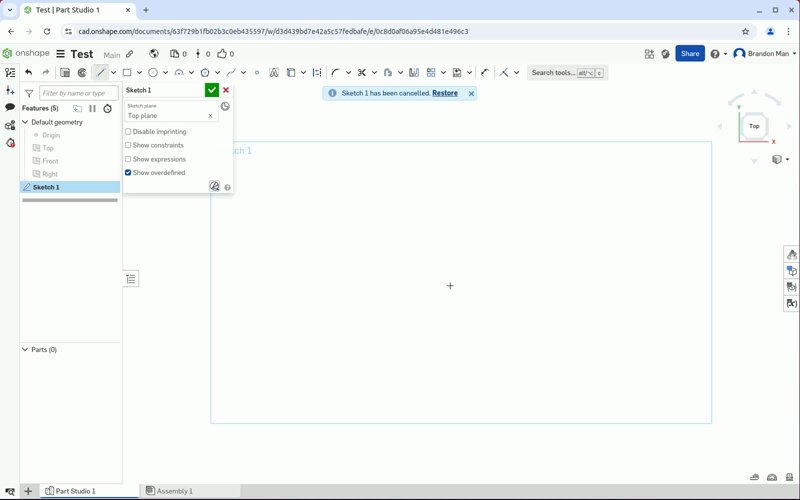
click(450, 285)
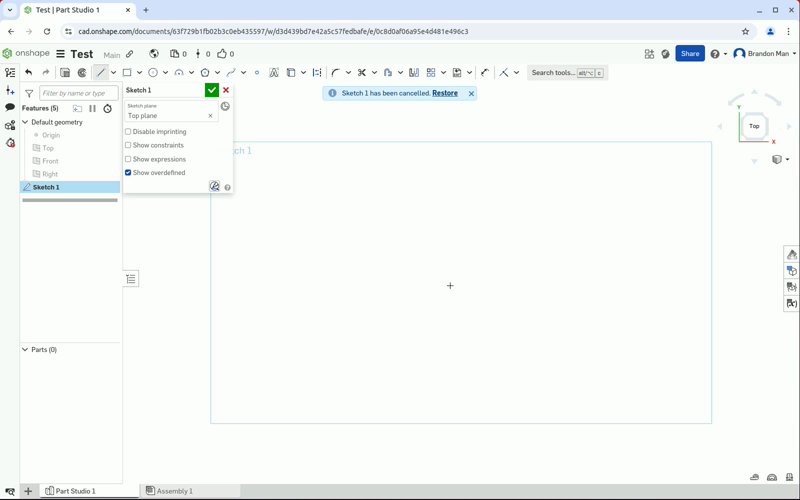
key_up(shift)
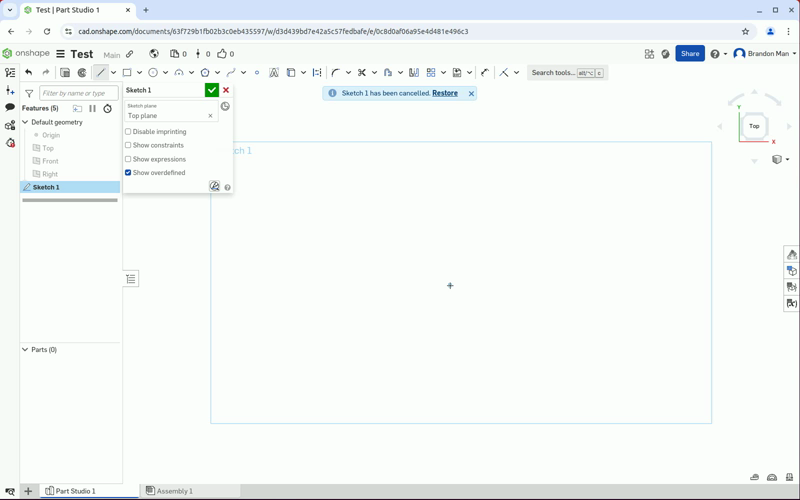
key_down(shift)
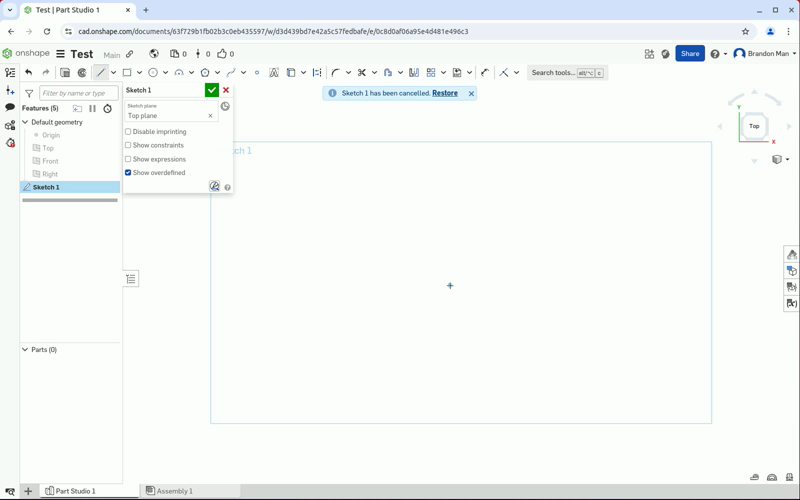
mouse_move(573, 285)
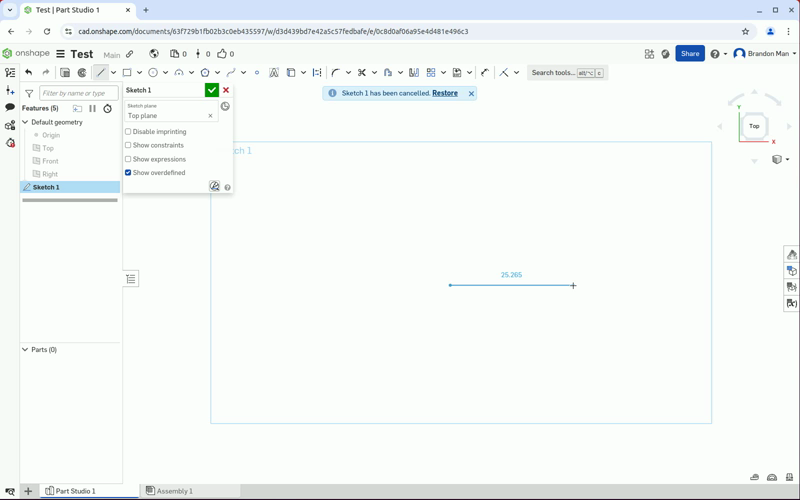
click(573, 285)
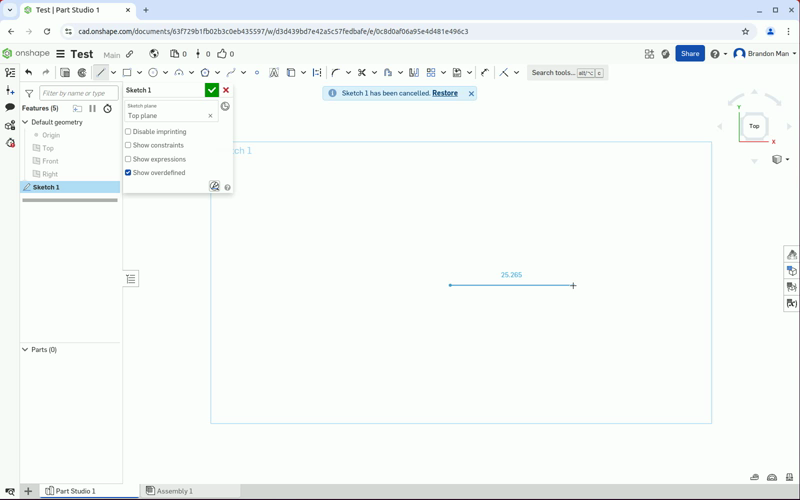
key_up(shift)
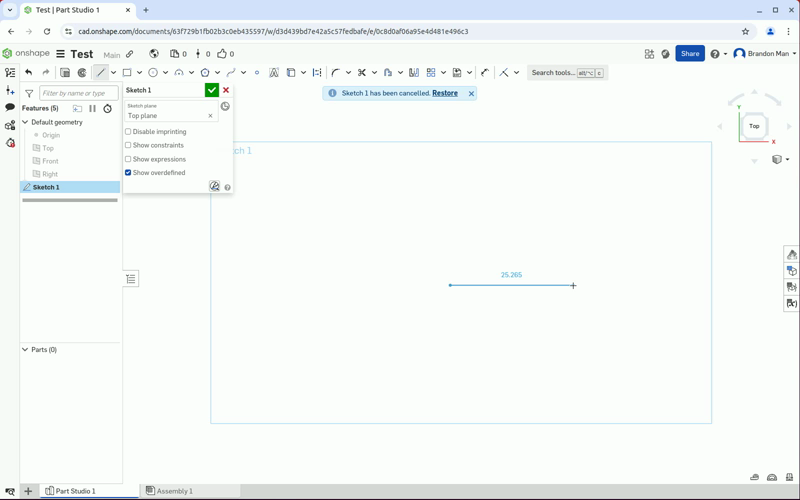
key_down(shift)
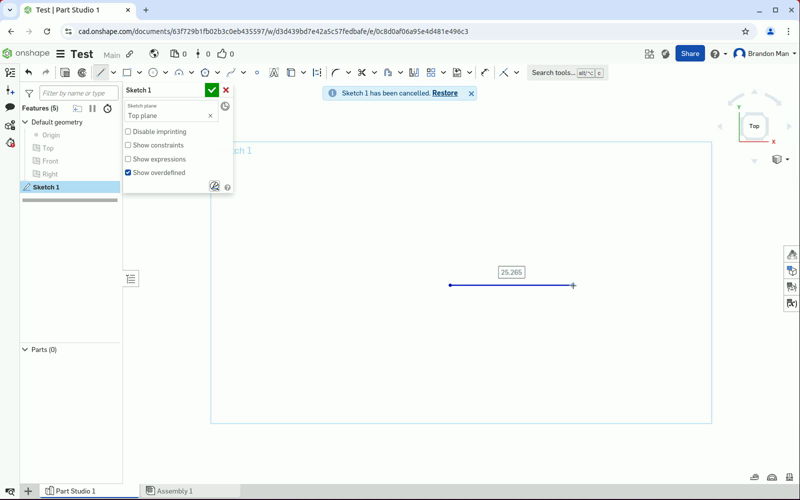
mouse_move(589, 285)
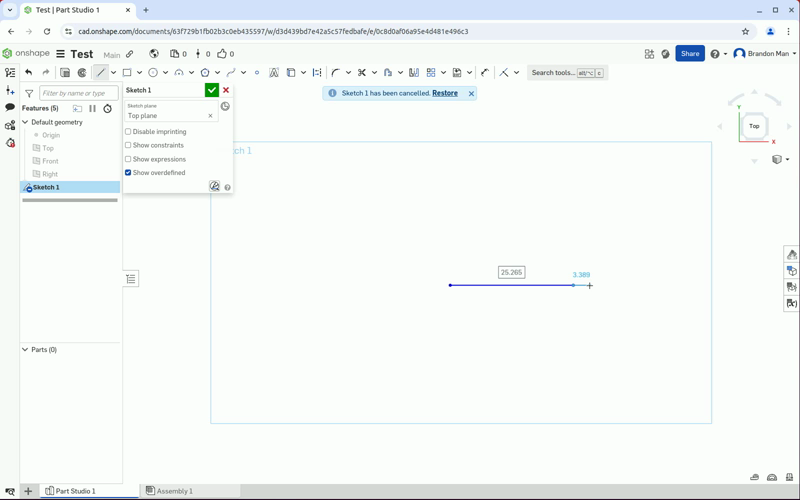
mouse_move(573, 264)
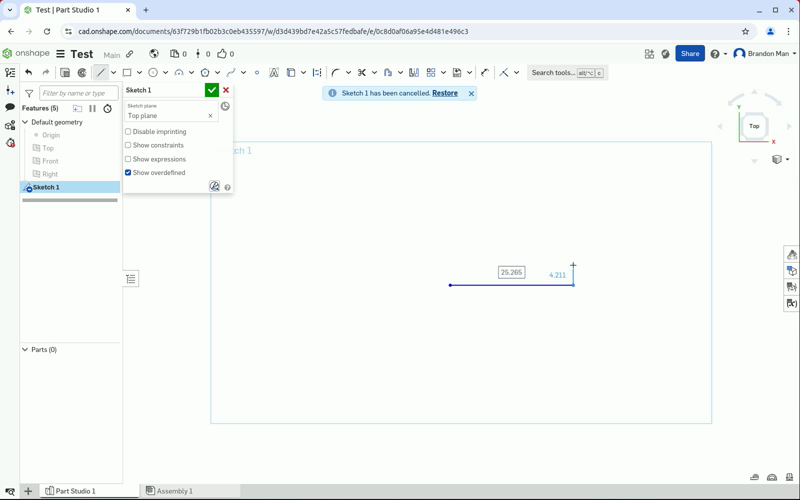
click(573, 264)
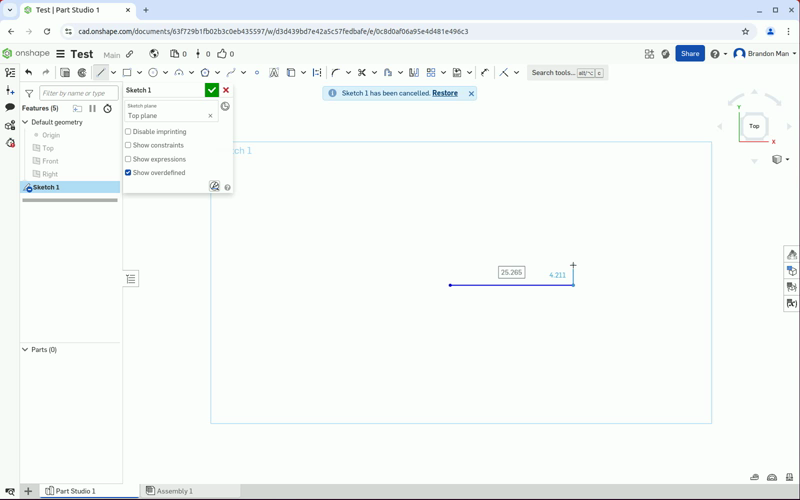
key_up(shift)
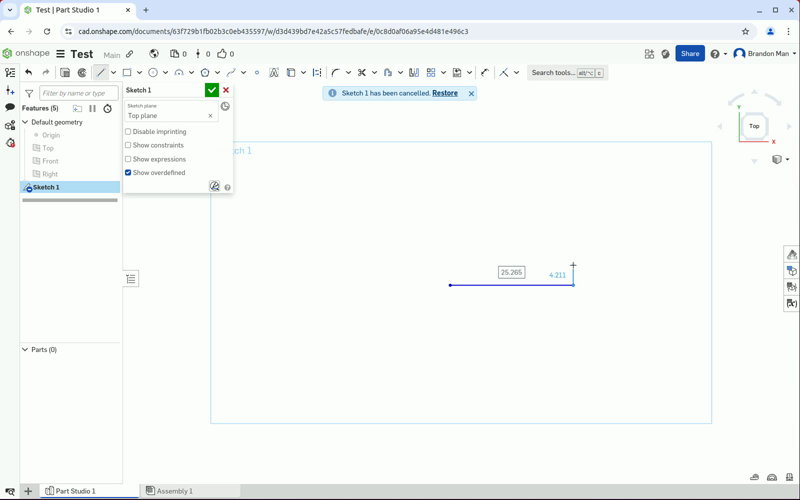
key_down(shift)
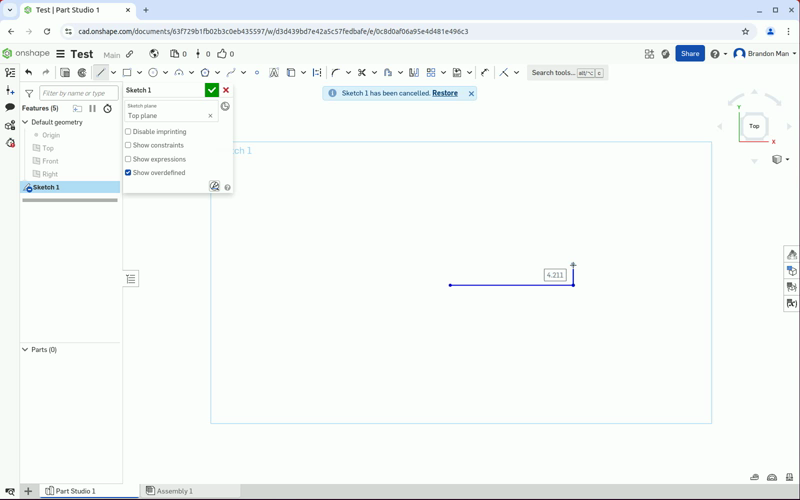
mouse_move(450, 264)
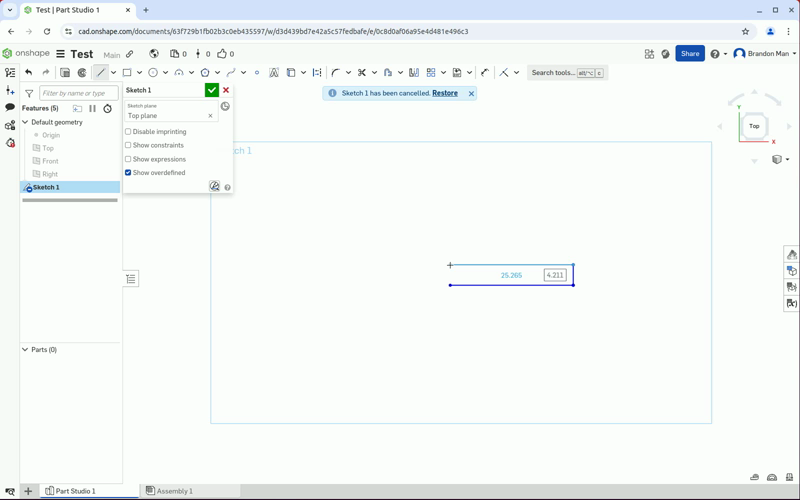
click(450, 264)
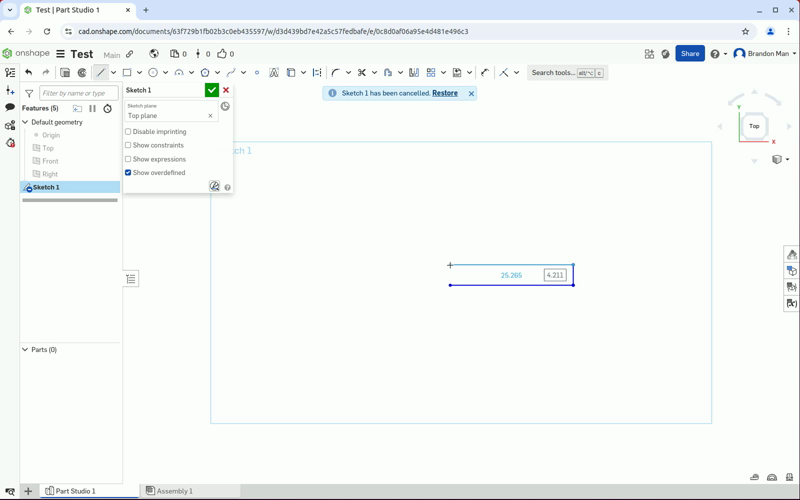
key_up(shift)
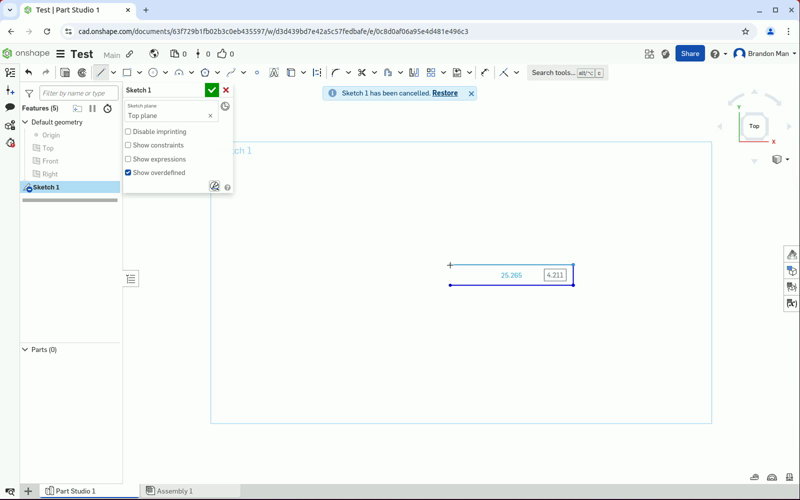
mouse_move(480, 264)
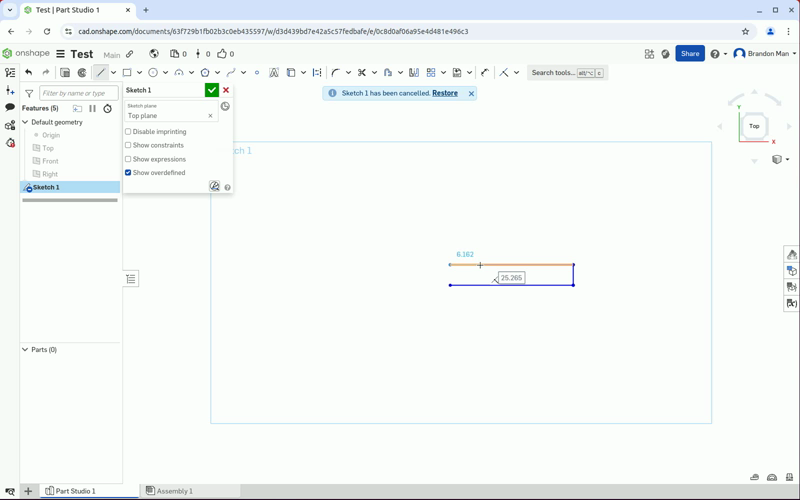
key_down(shift)
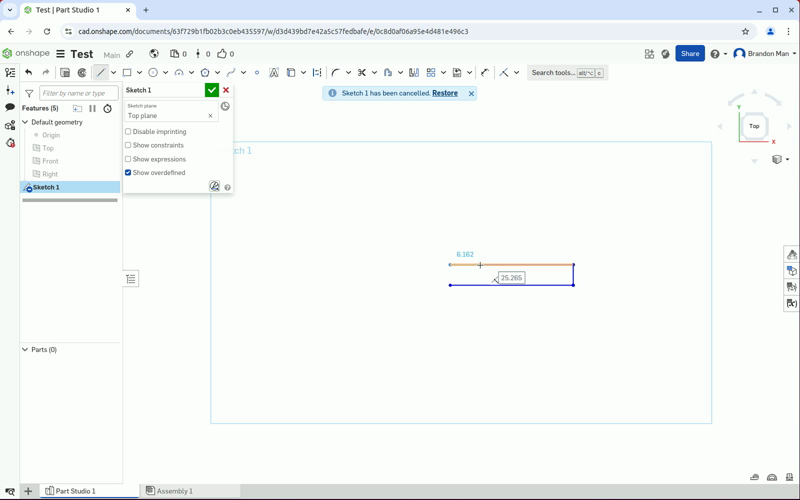
mouse_move(450, 285)
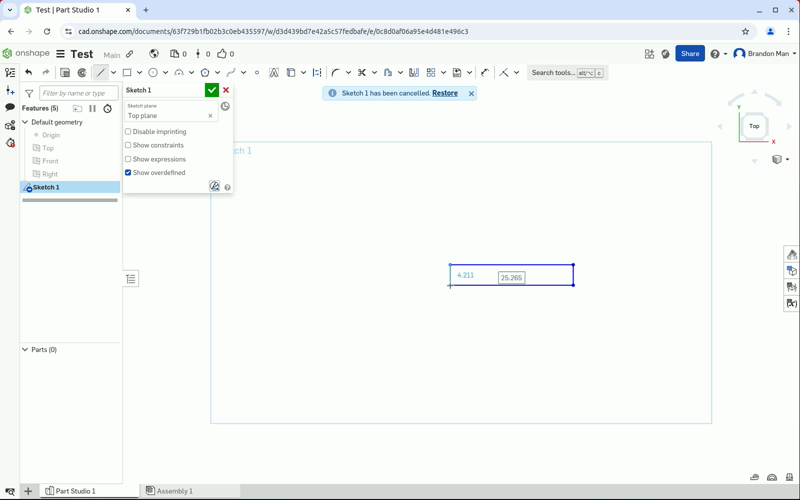
key_up(shift)
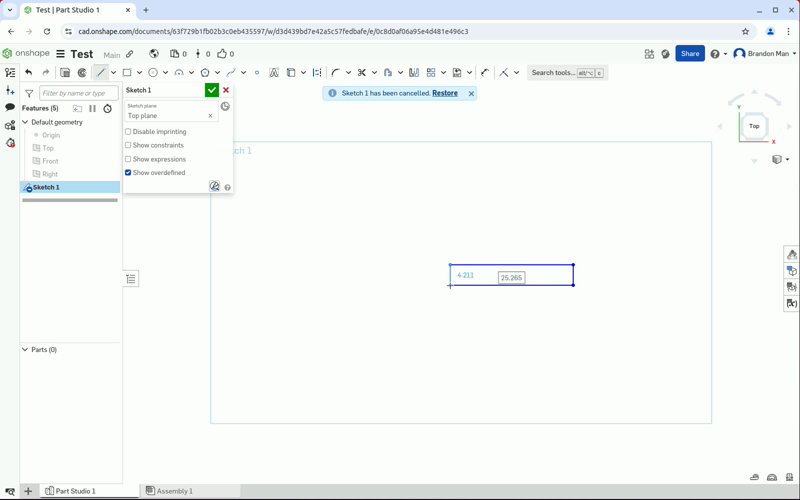
click(450, 285)
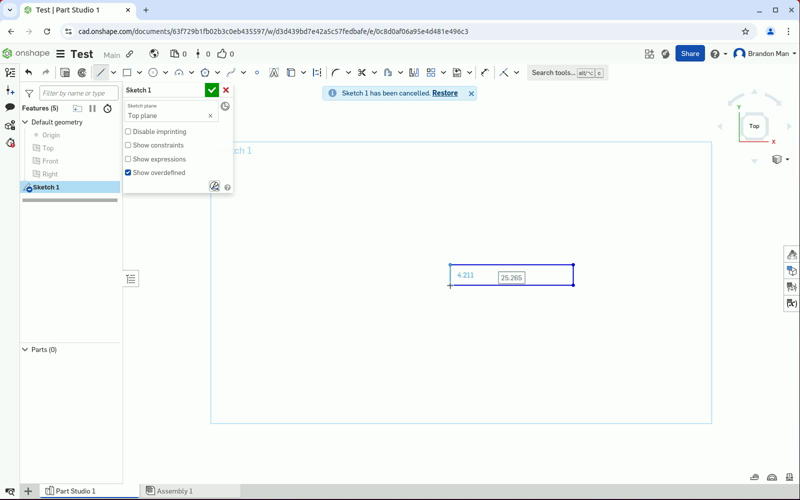
key(esc)
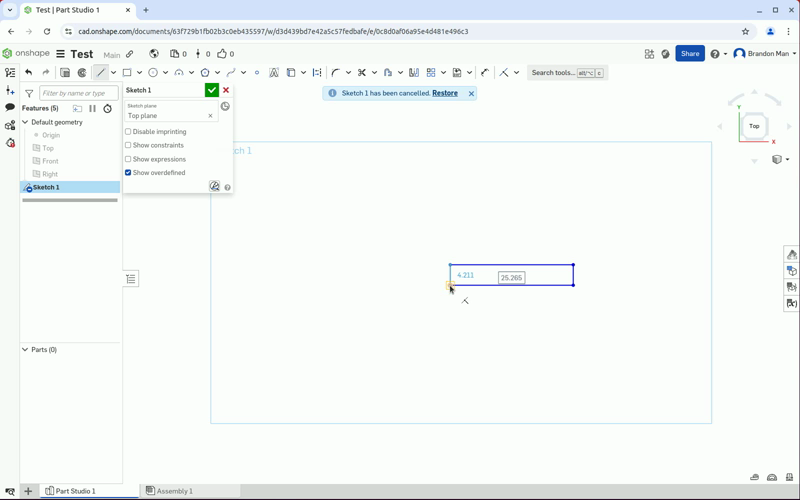
mouse_move(561, 280)
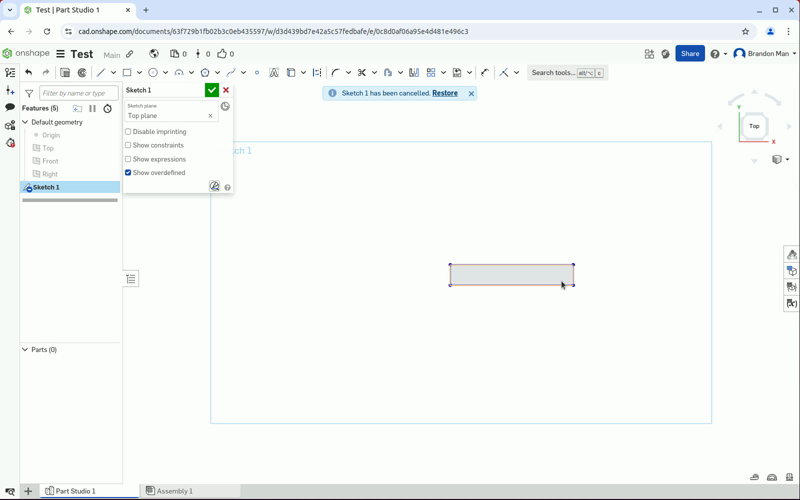
click(561, 280)
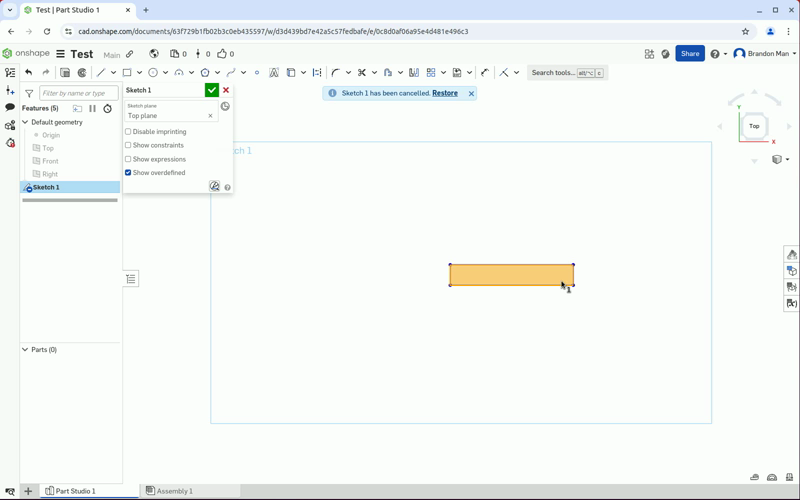
mouse_move(73, 352)
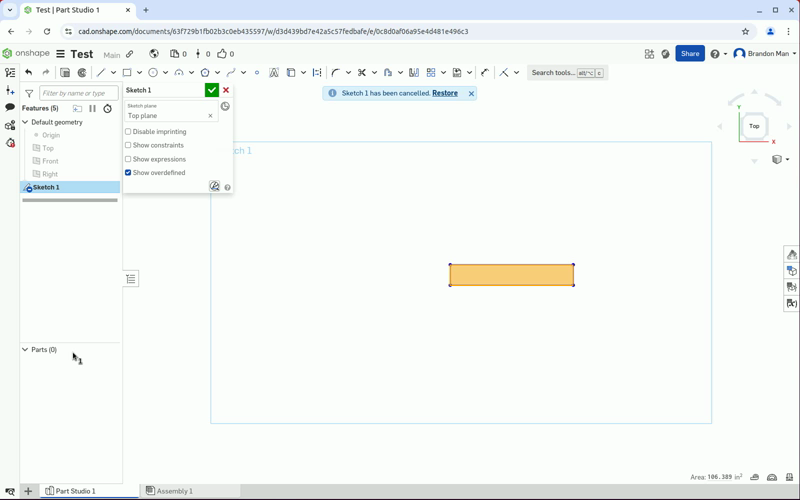
key(shift+y)
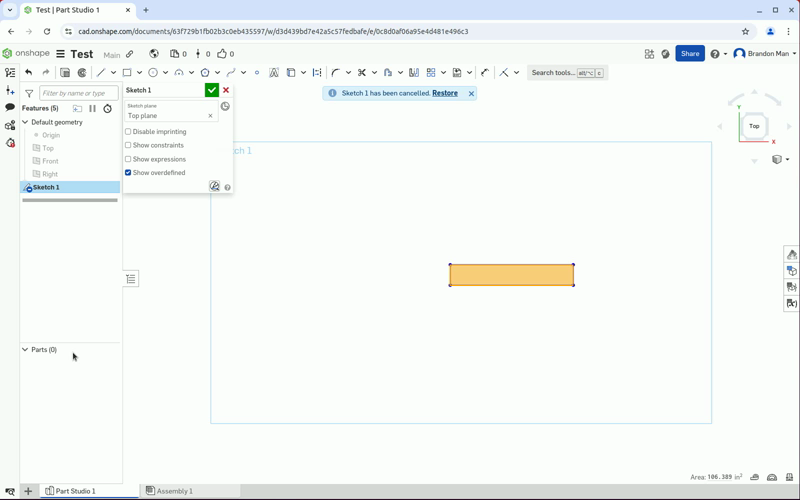
key(shift+e)
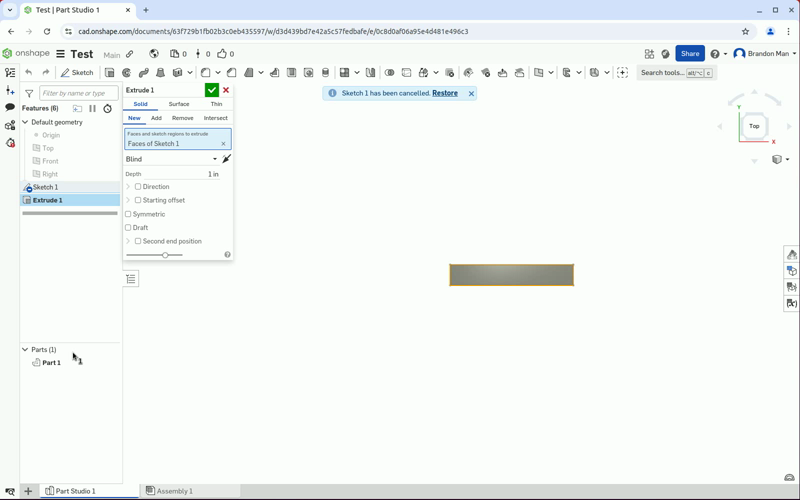
mouse_move(143, 106)
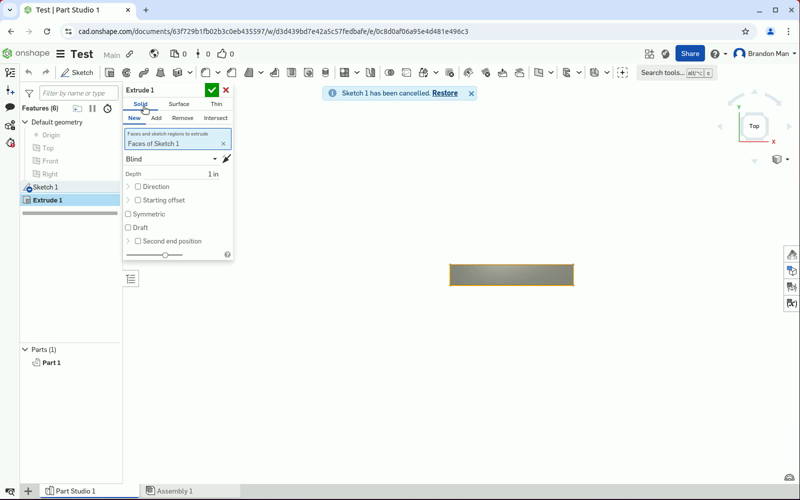
click(143, 106)
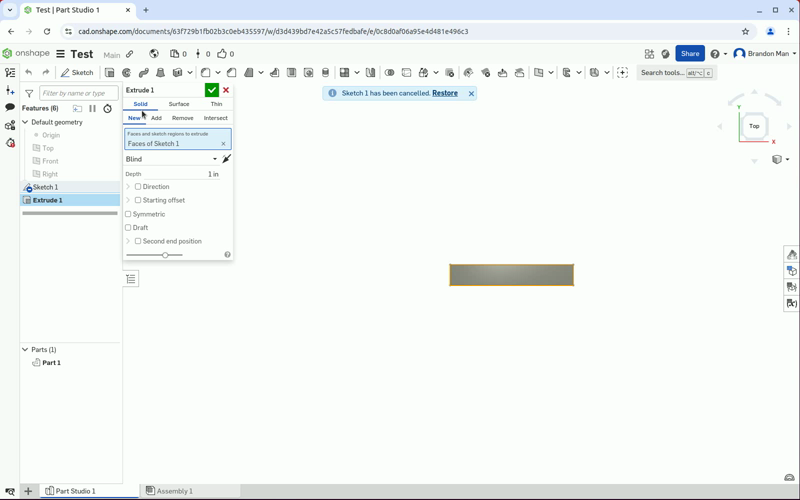
mouse_move(137, 120)
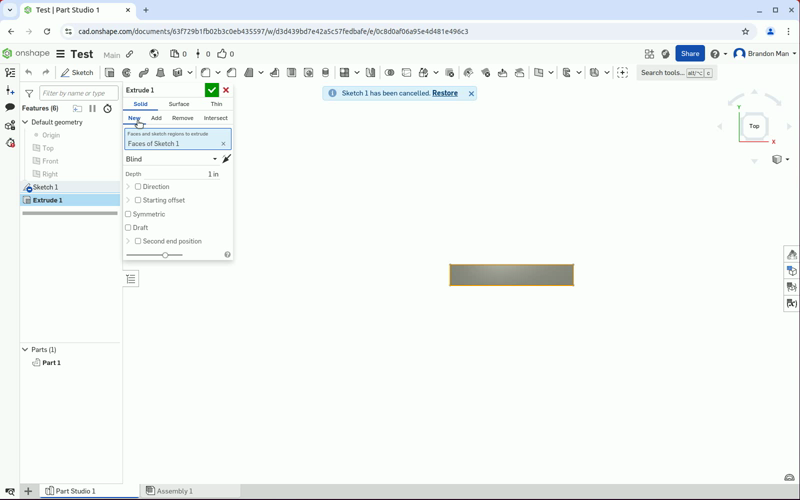
click(137, 120)
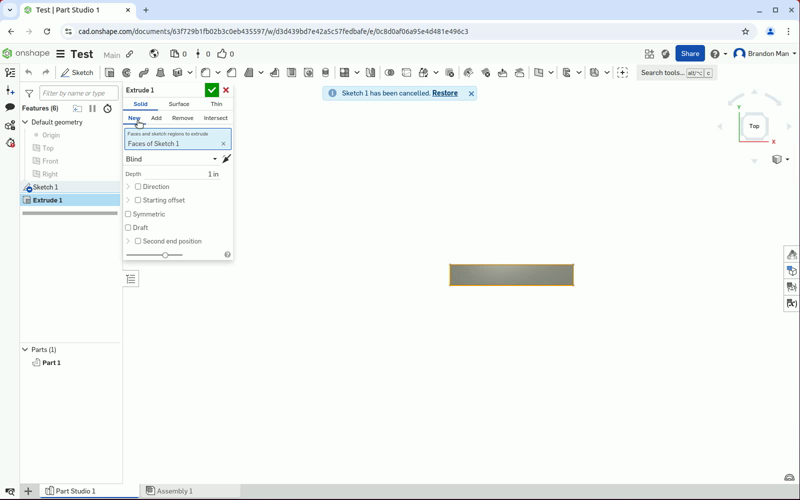
key(tab, 4)
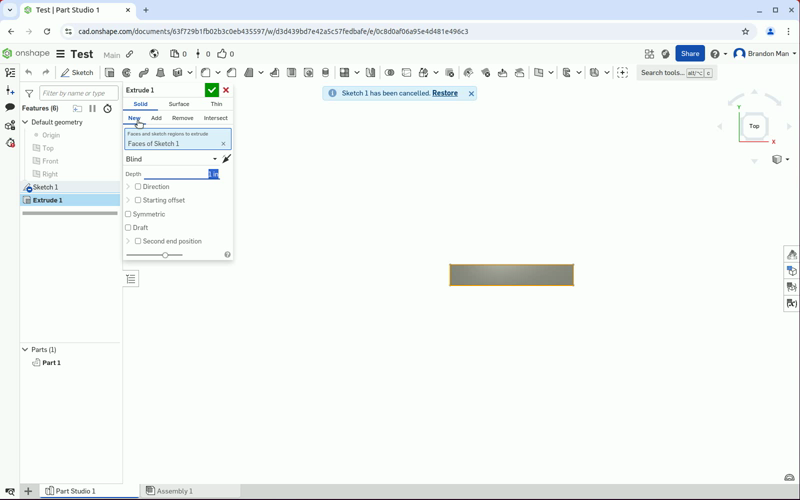
text(0.962)
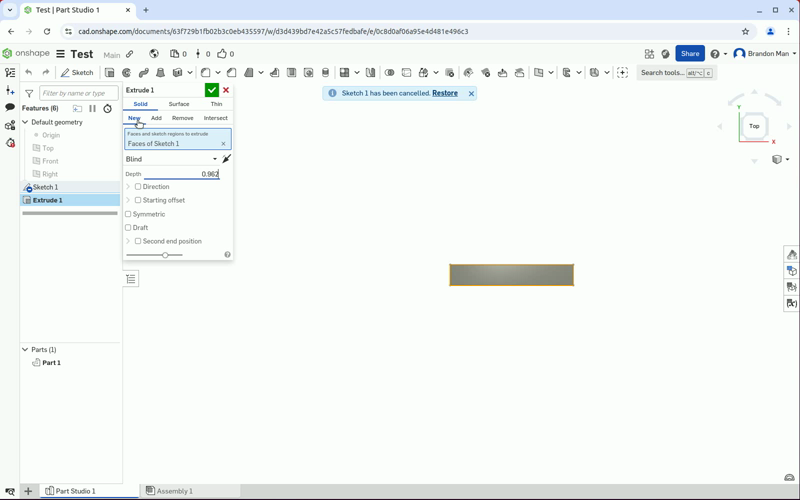
key(tab, 3)
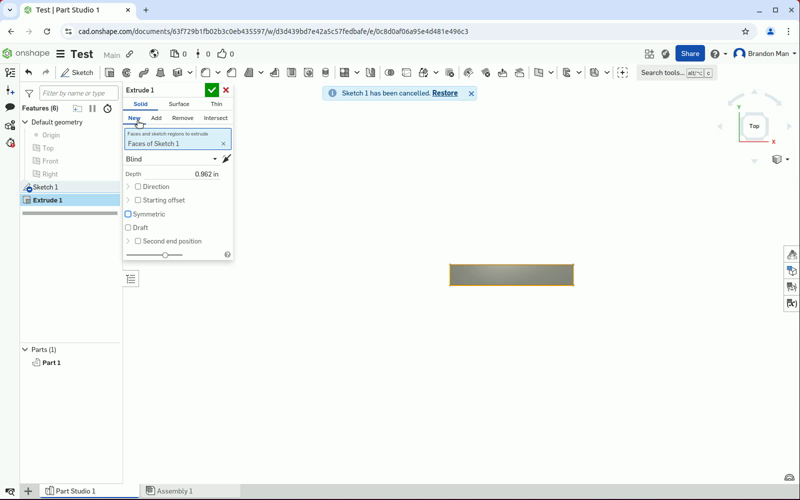
key(space)
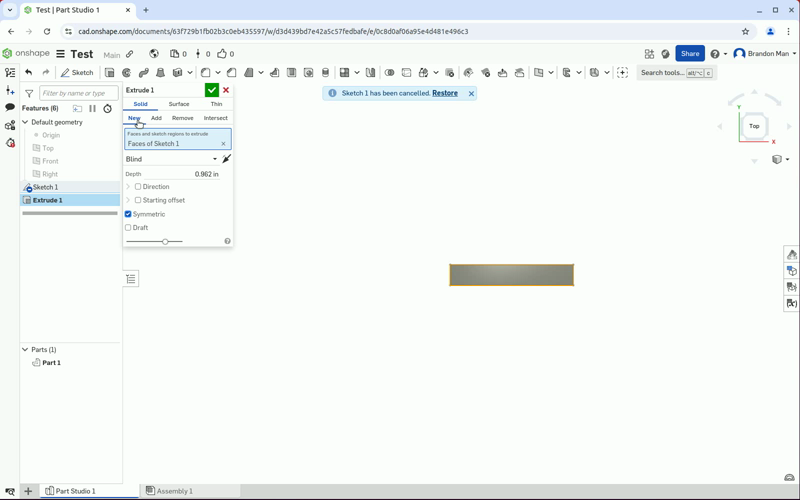
key(enter)
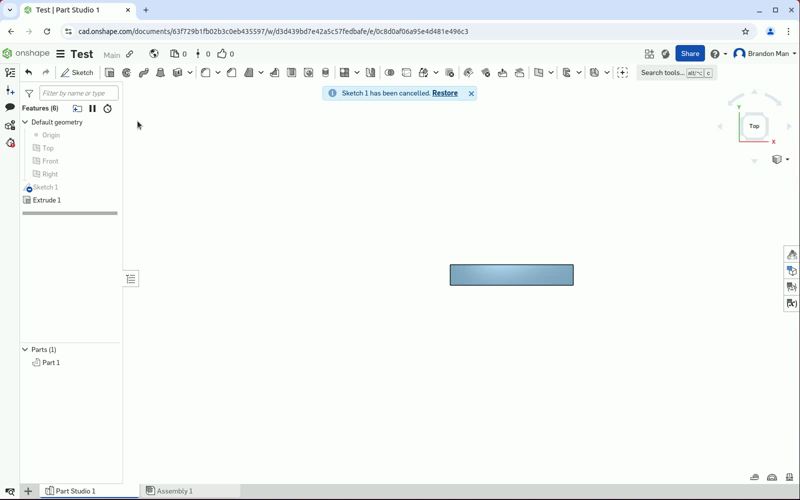
key(shift+h)
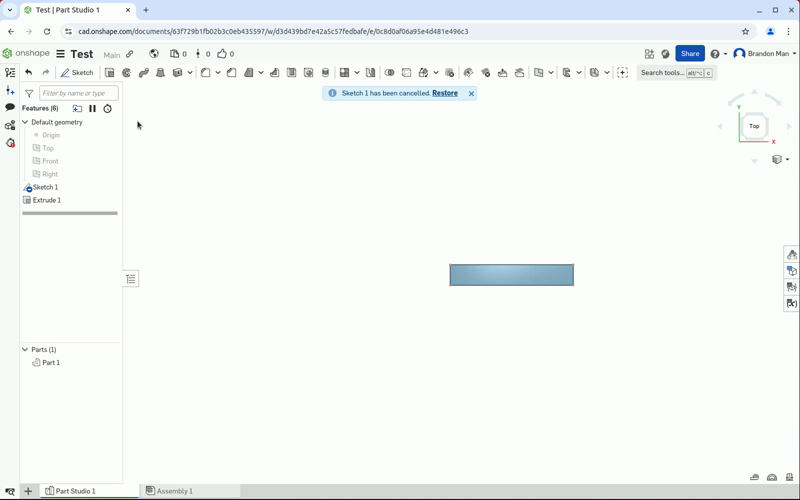
key(shift+h)
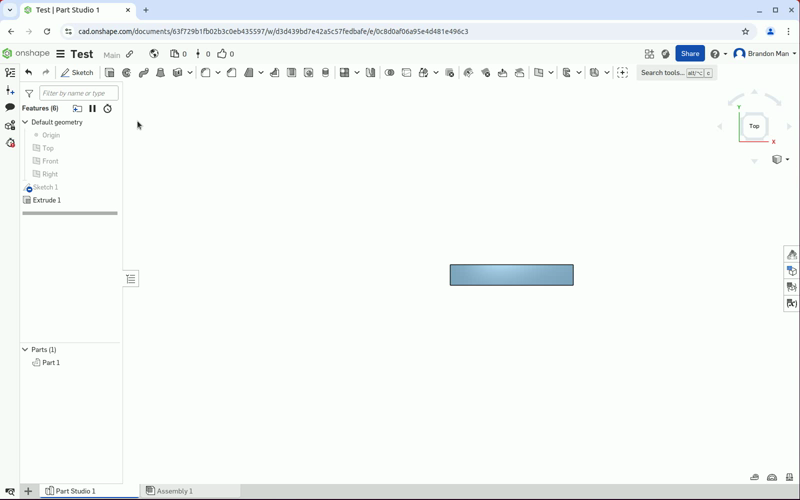
mouse_move(73, 189)
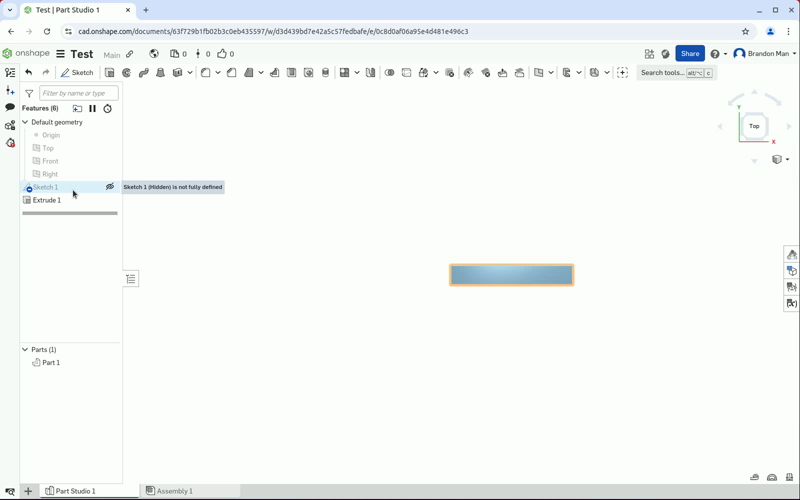
click(73, 189)
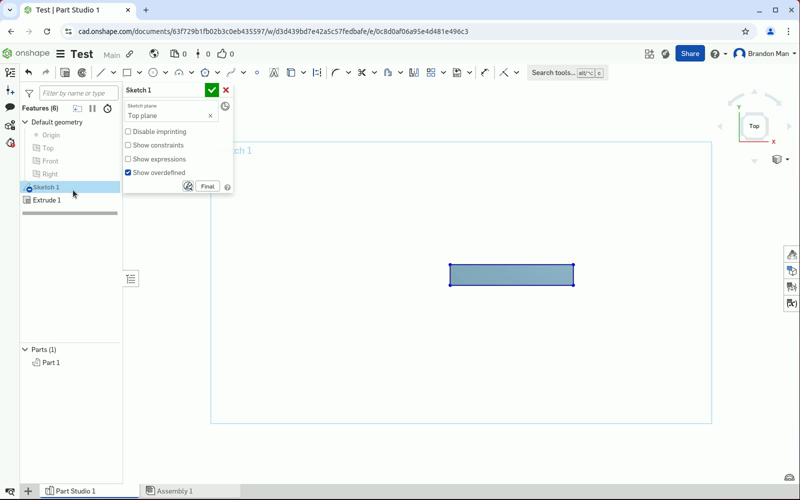
mouse_move(229, 92)
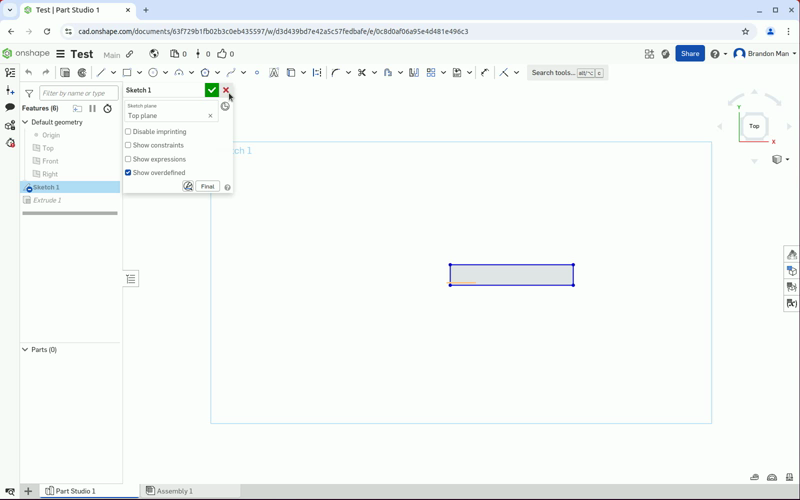
click(229, 92)
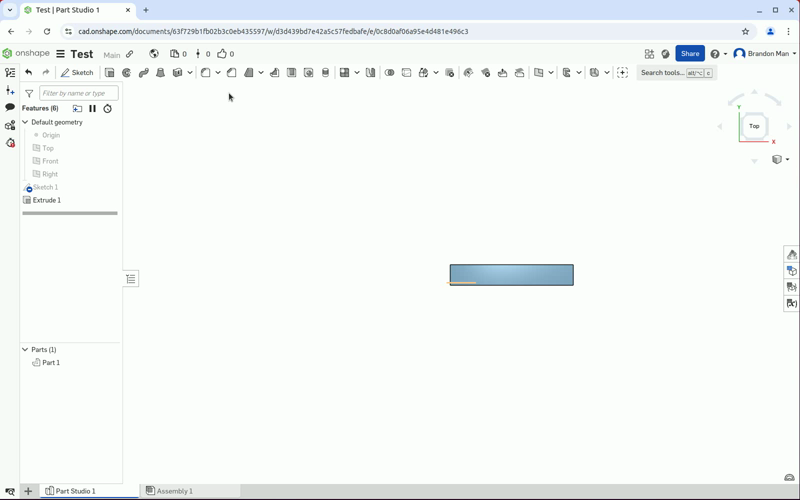
mouse_move(541, 75)
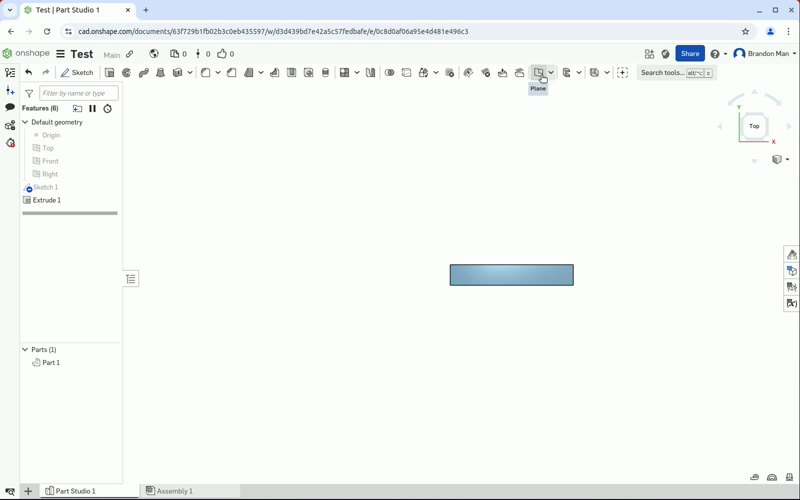
click(541, 75)
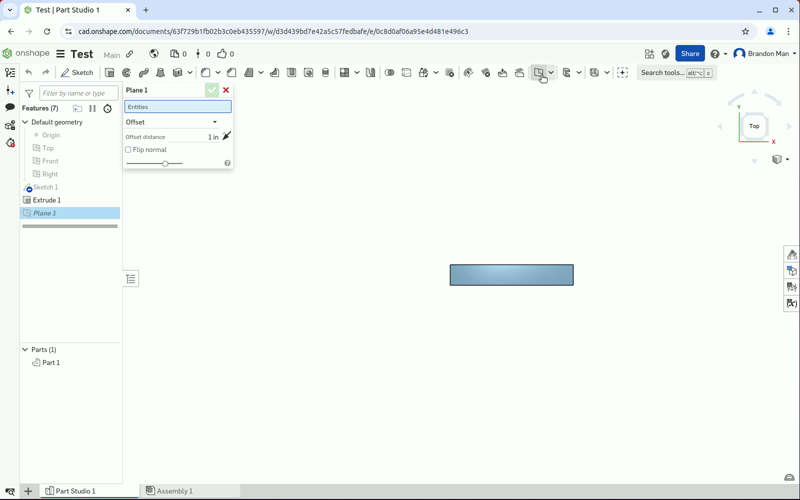
mouse_move(73, 150)
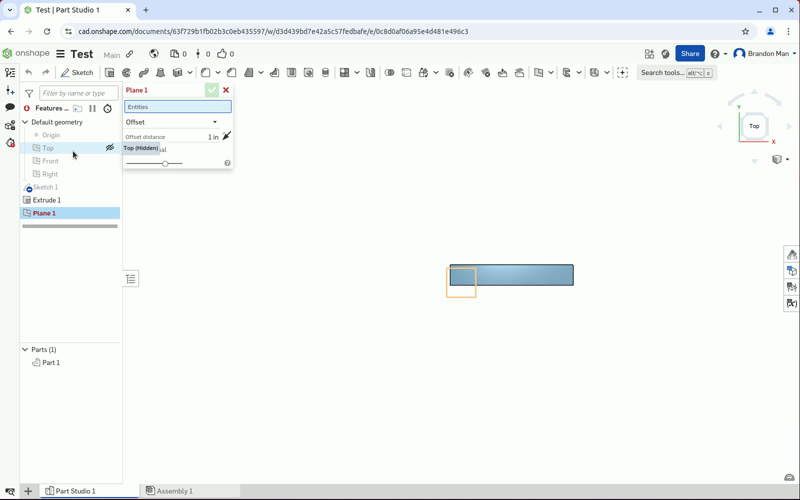
click(73, 150)
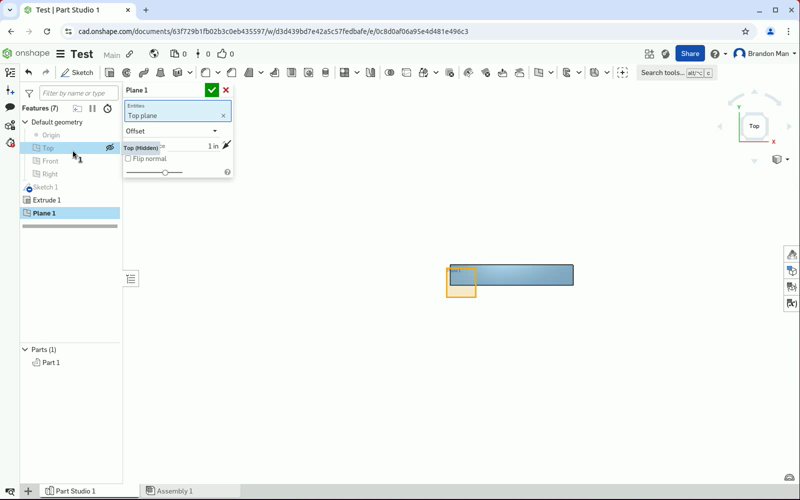
key(tab, 2)
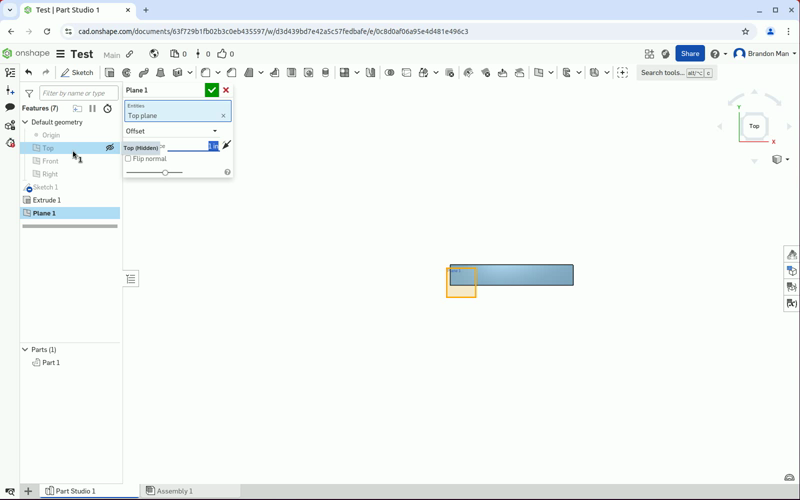
text(0.493)
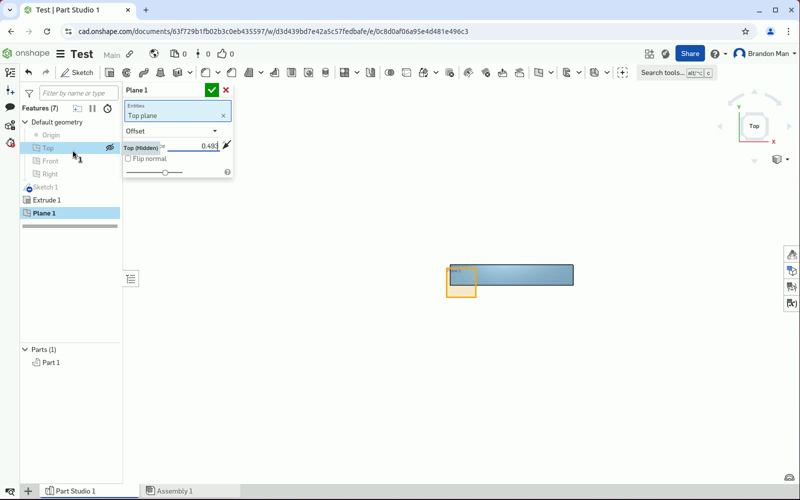
key(enter, 2)
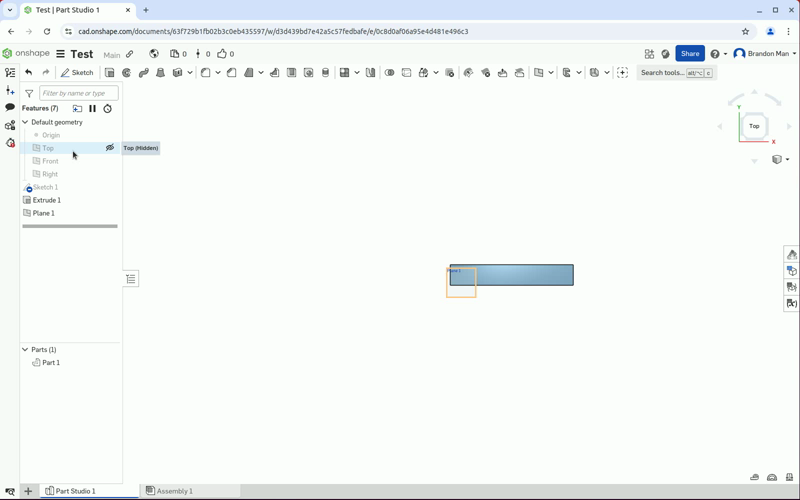
key(shift+s)
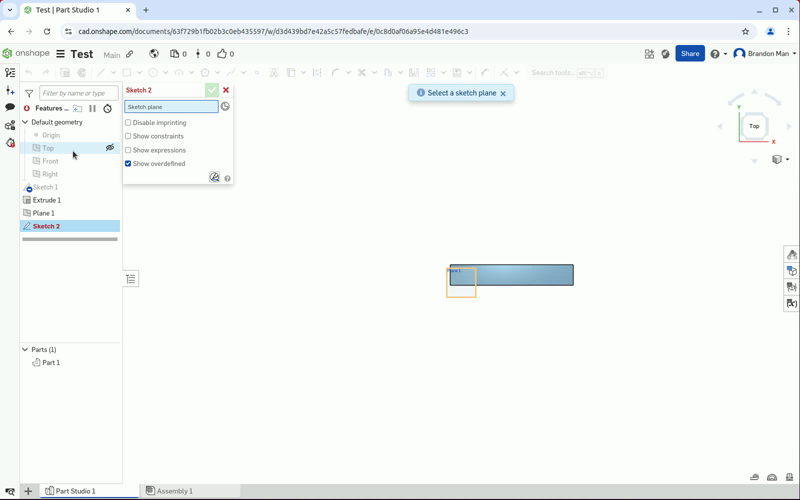
mouse_move(73, 215)
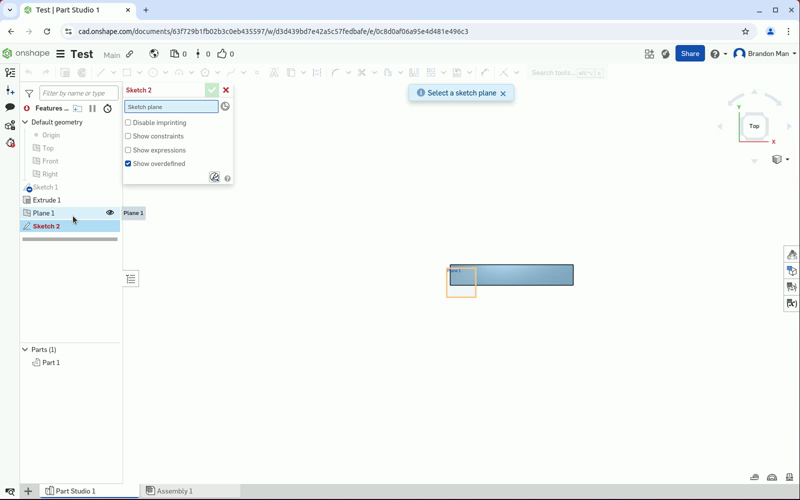
click(73, 215)
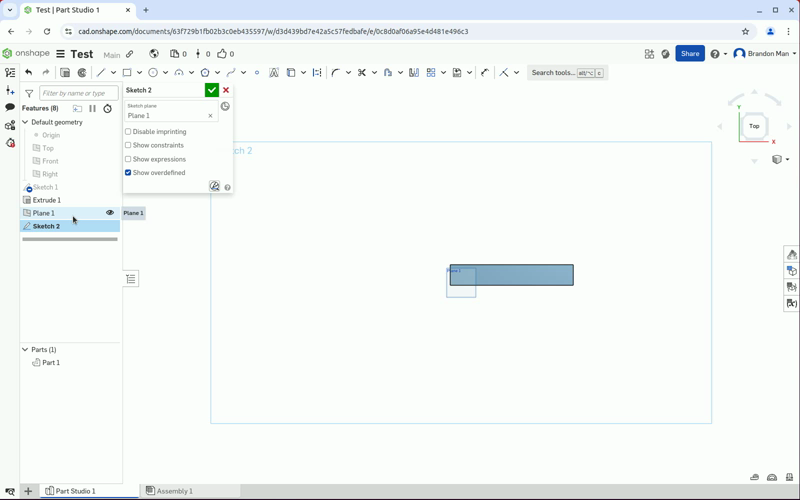
mouse_move(73, 352)
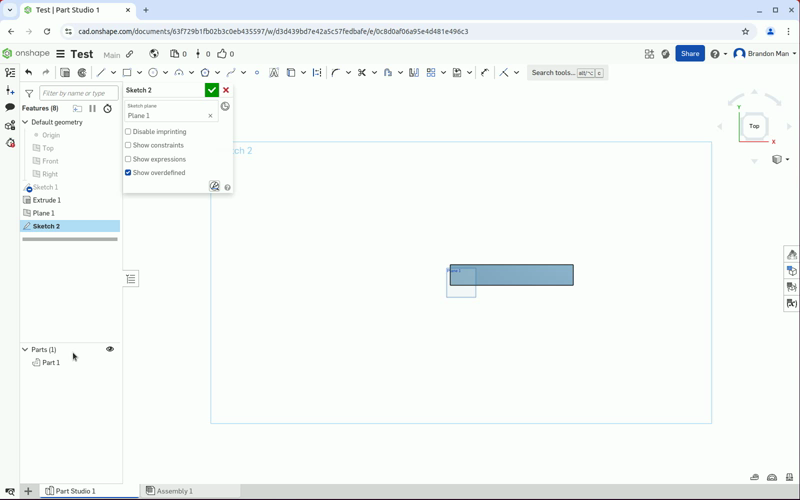
key(y)
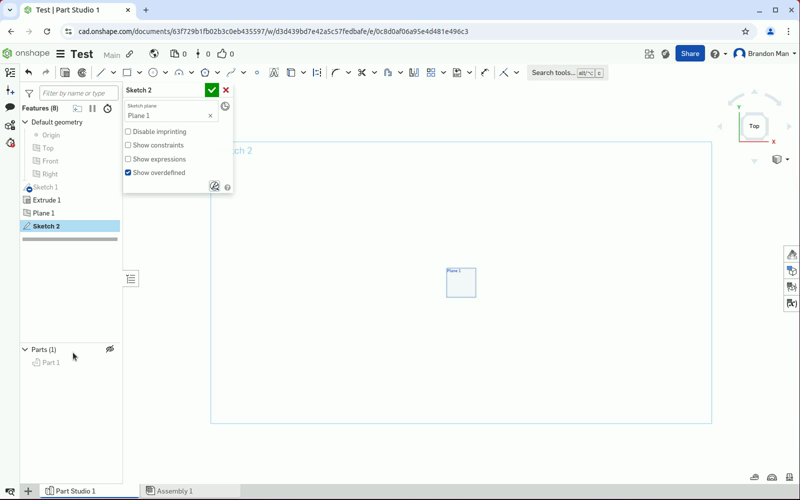
key(c)
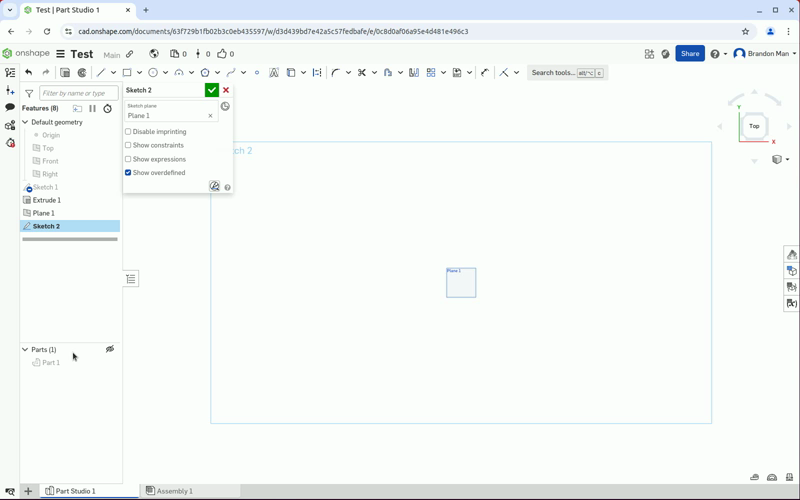
key_down(shift)
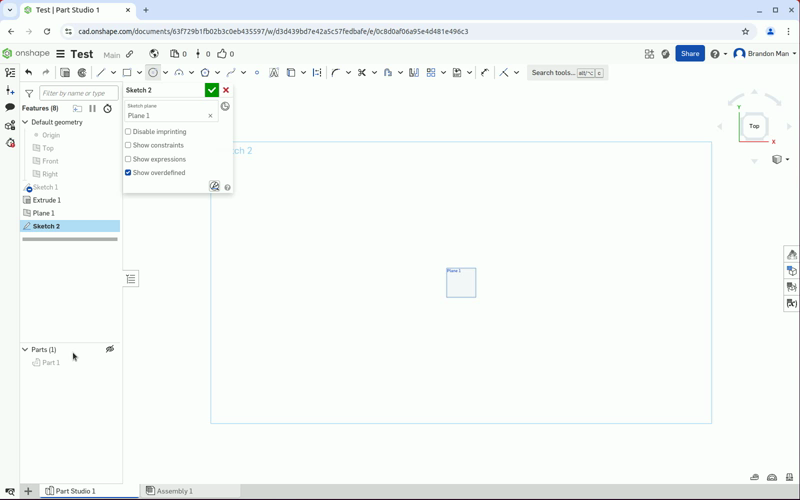
mouse_move(456, 274)
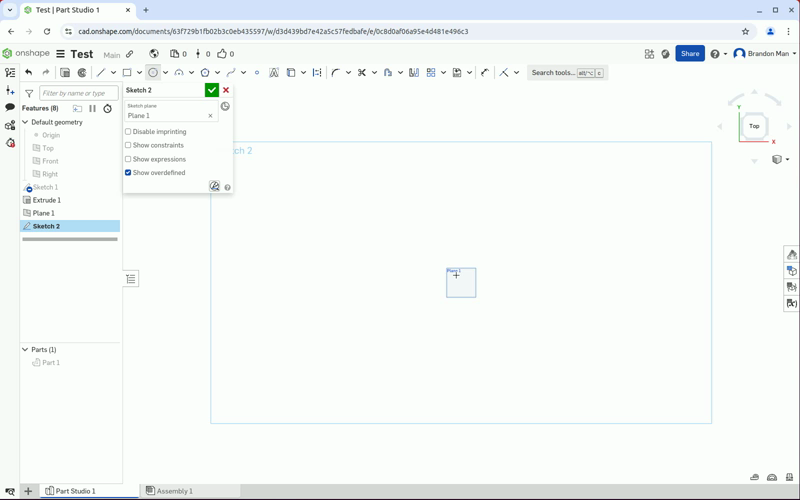
click(456, 274)
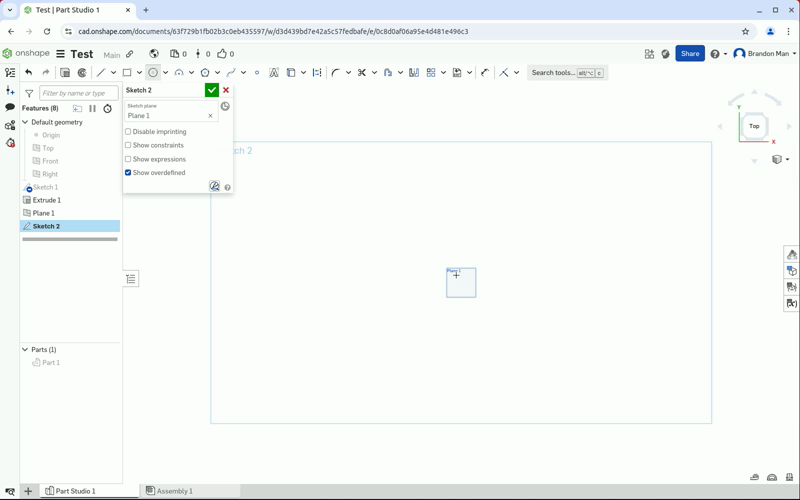
key_up(shift)
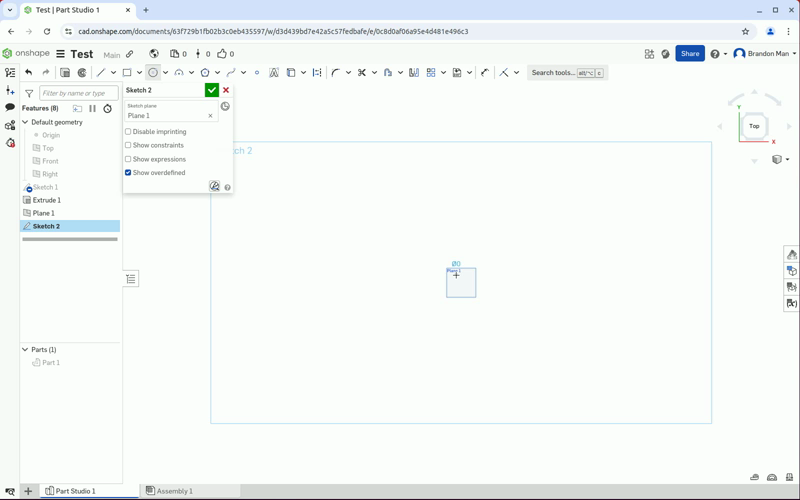
mouse_move(458, 274)
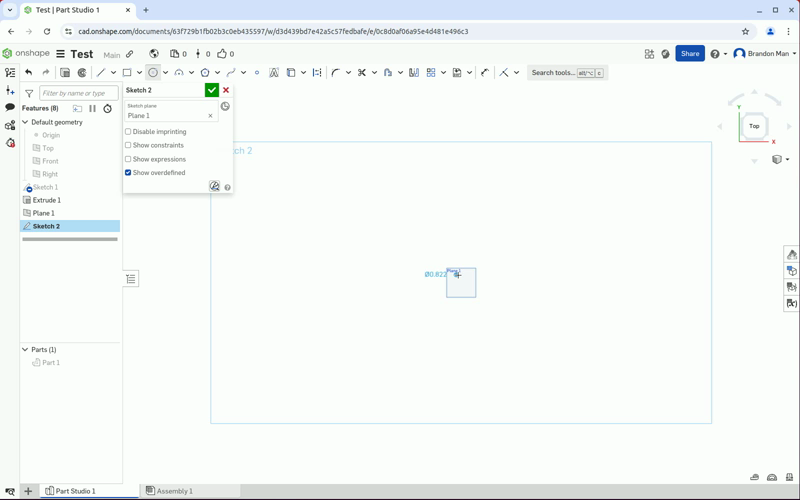
scroll(6)
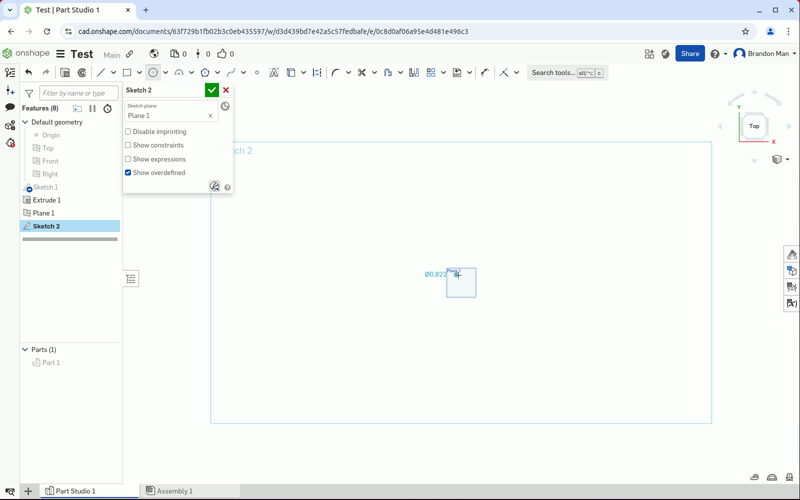
scroll(6)
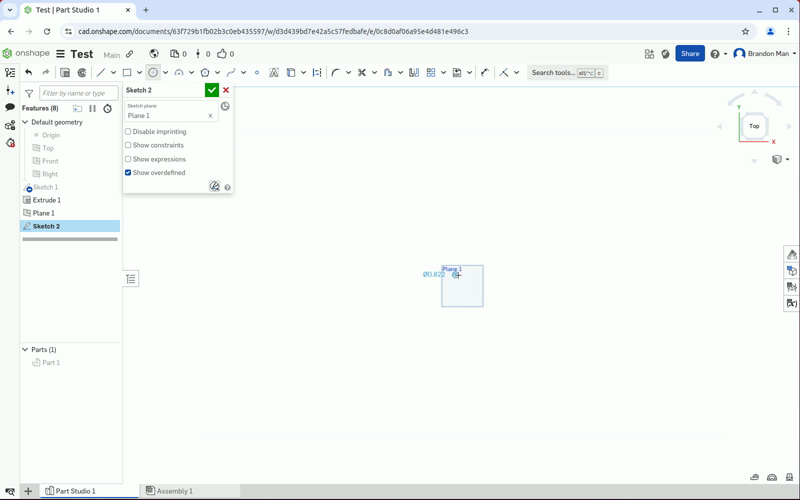
scroll(6)
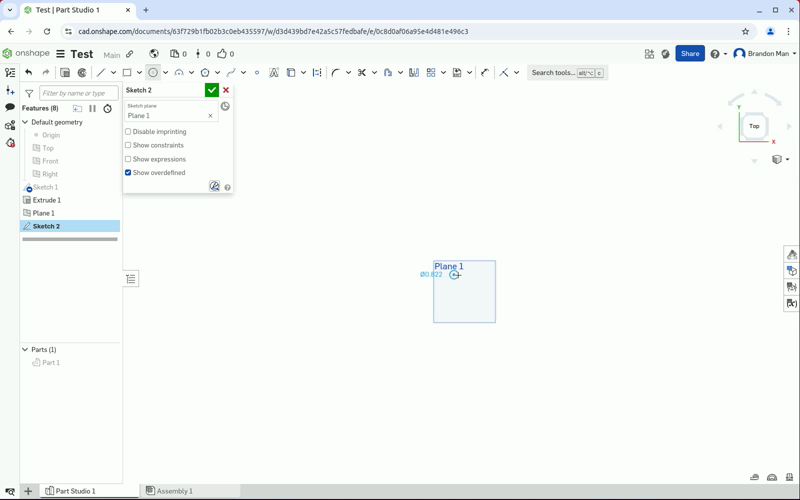
scroll(6)
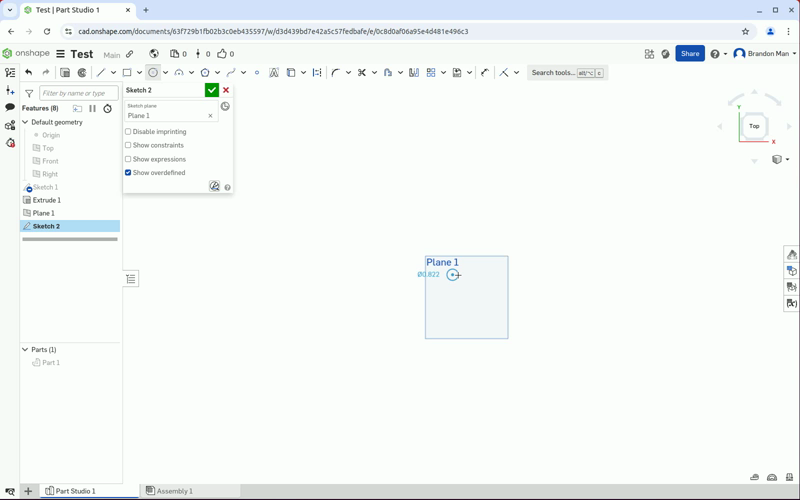
scroll(6)
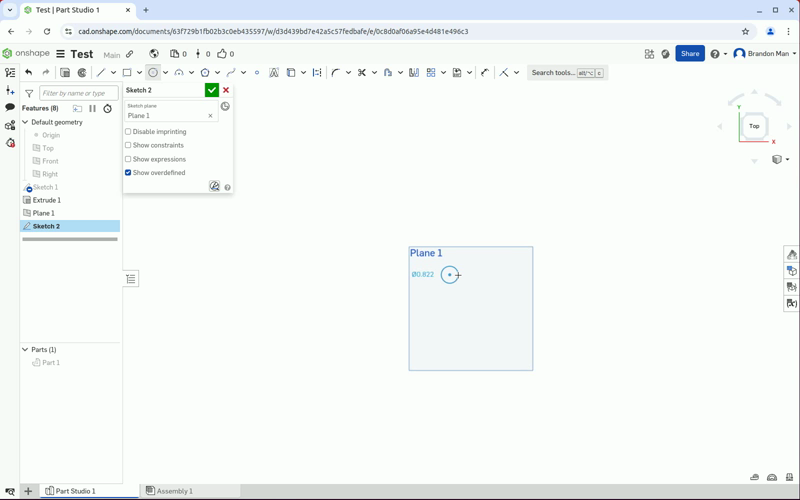
scroll(6)
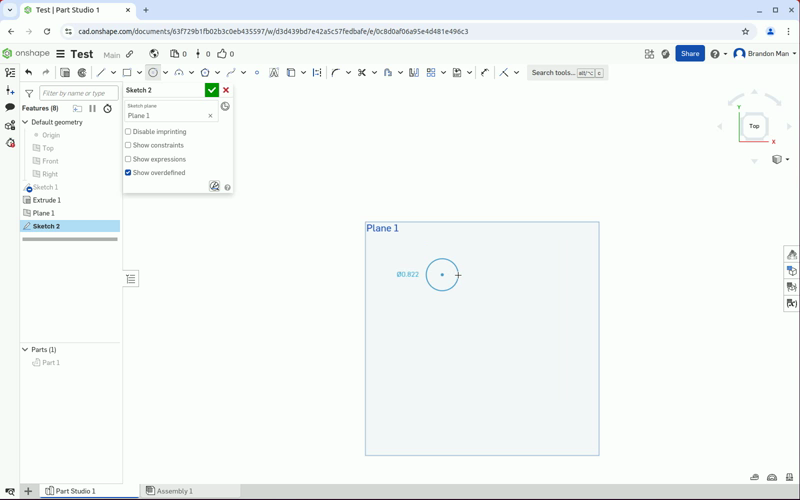
scroll(6)
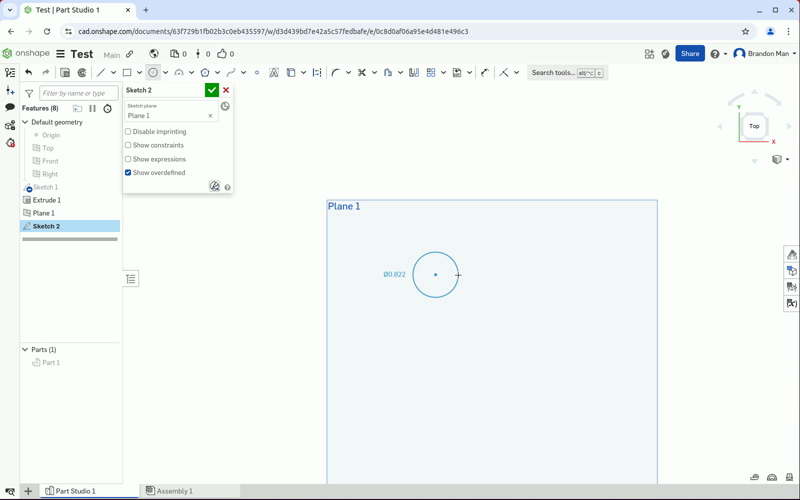
click(458, 274)
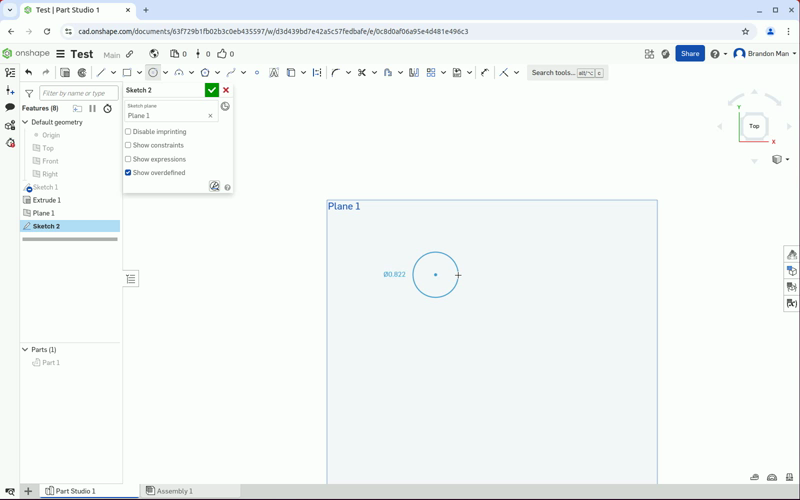
scroll(-6)
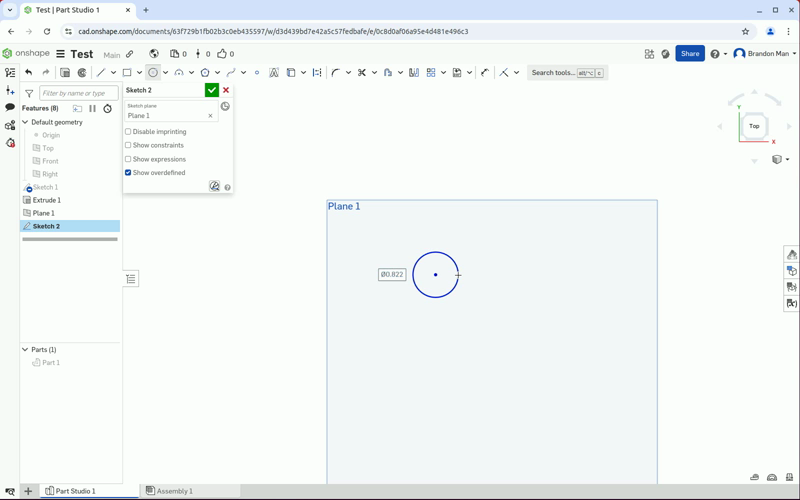
scroll(-6)
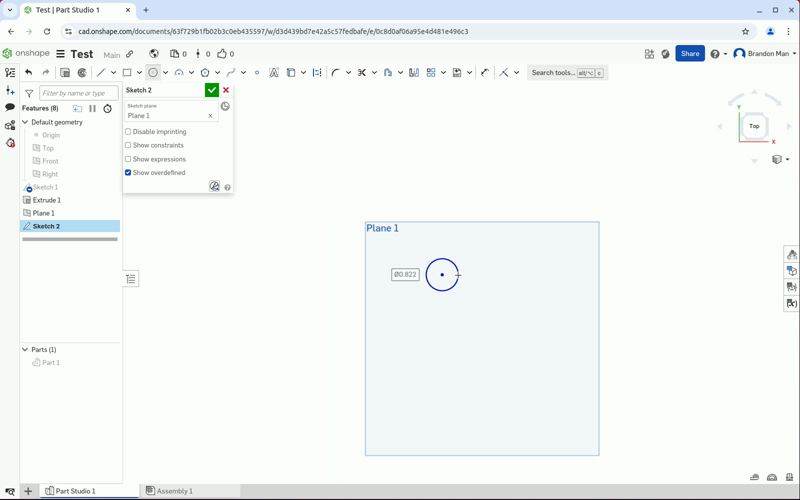
scroll(-6)
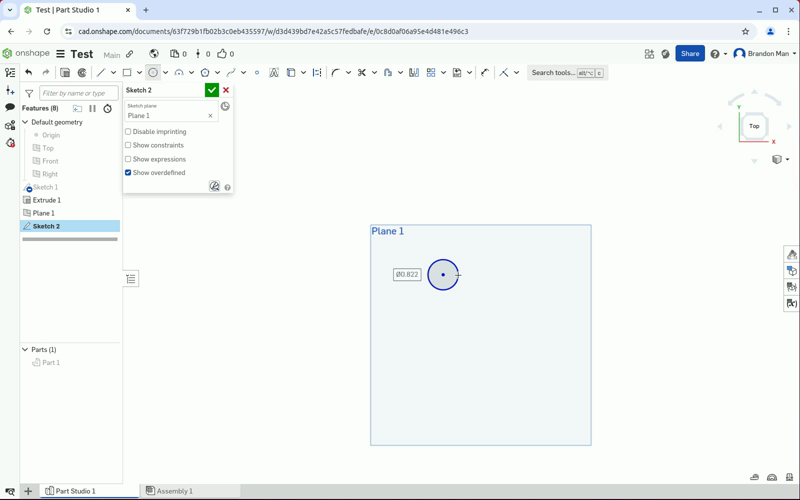
scroll(-6)
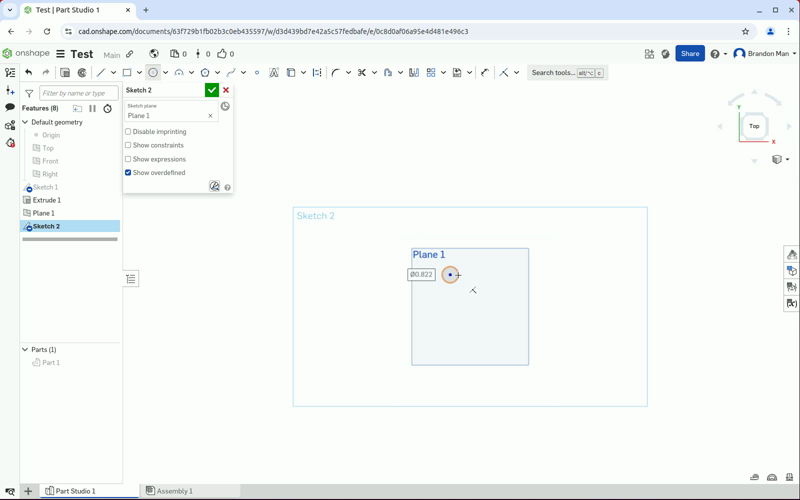
scroll(-6)
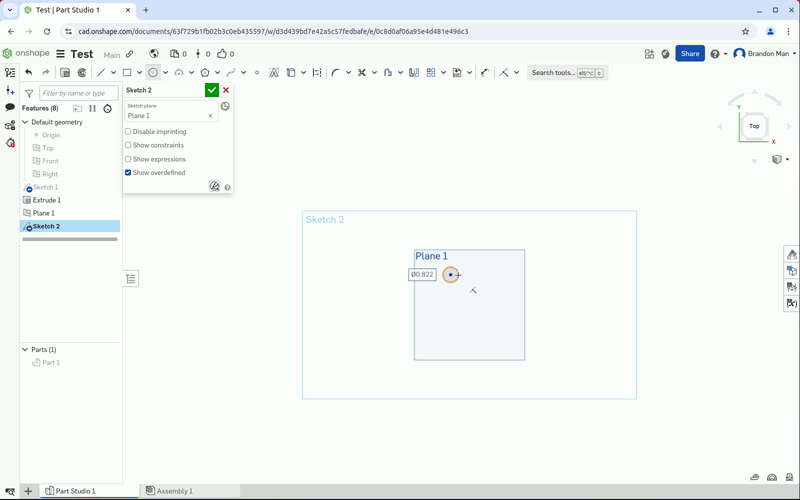
scroll(-6)
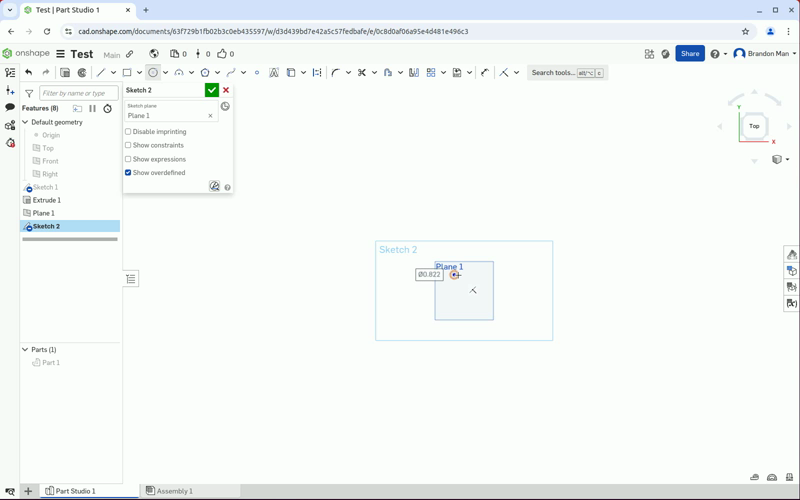
scroll(-6)
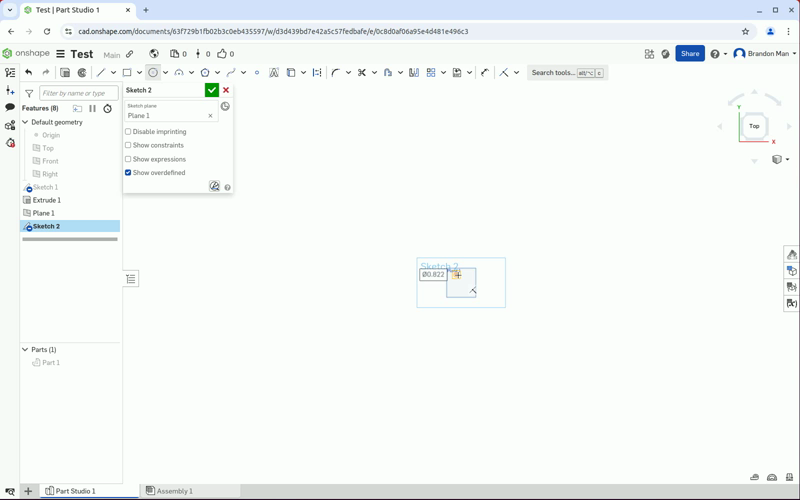
key(esc)
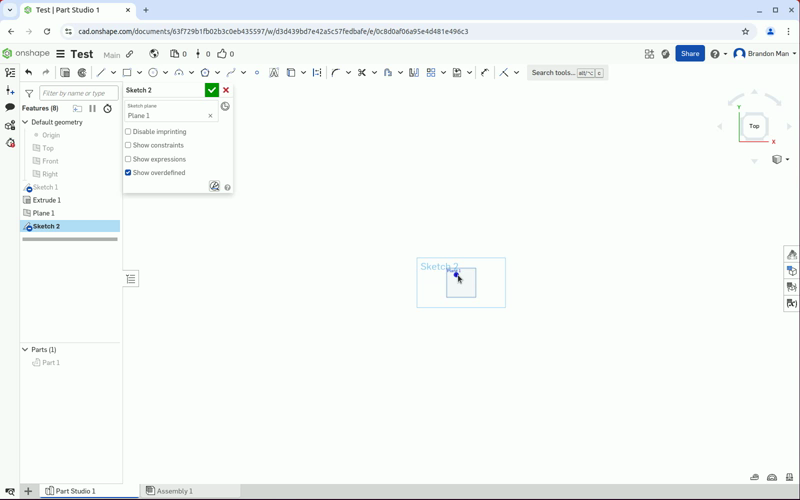
mouse_move(456, 274)
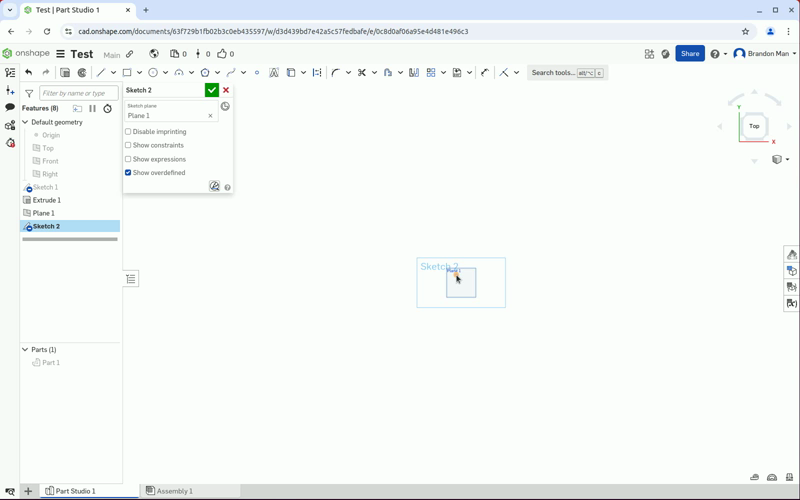
scroll(6)
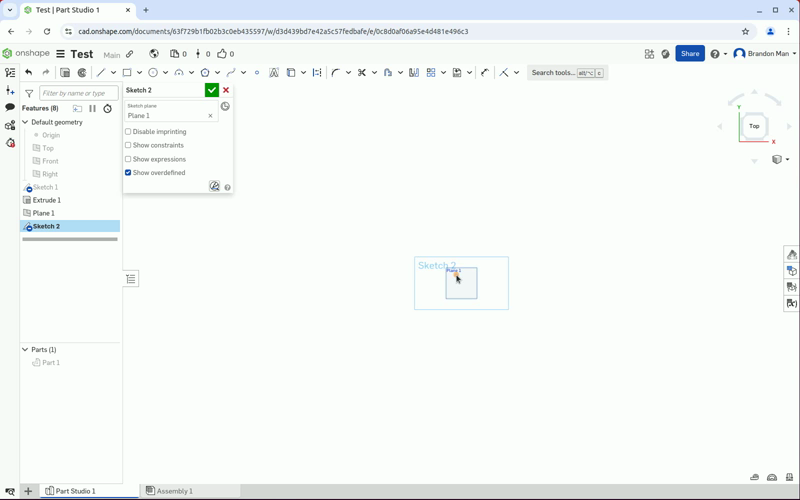
scroll(6)
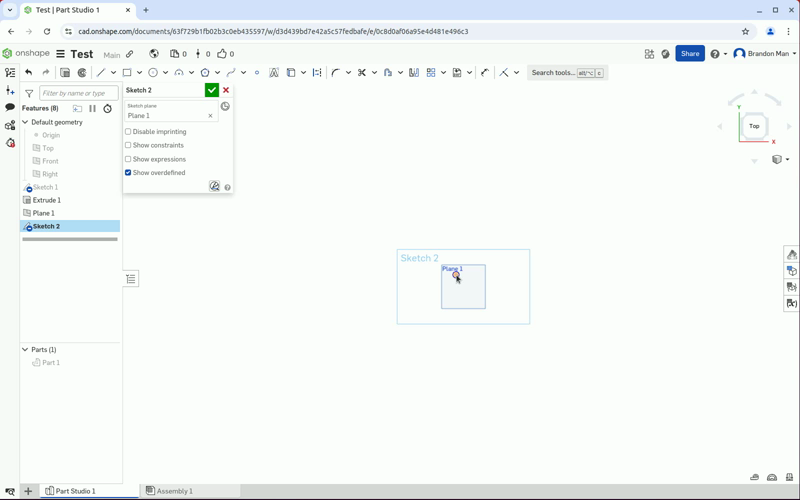
scroll(6)
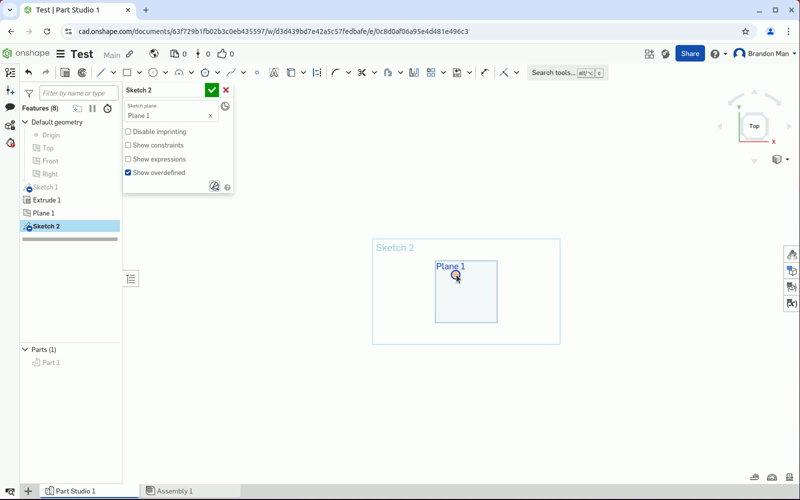
scroll(6)
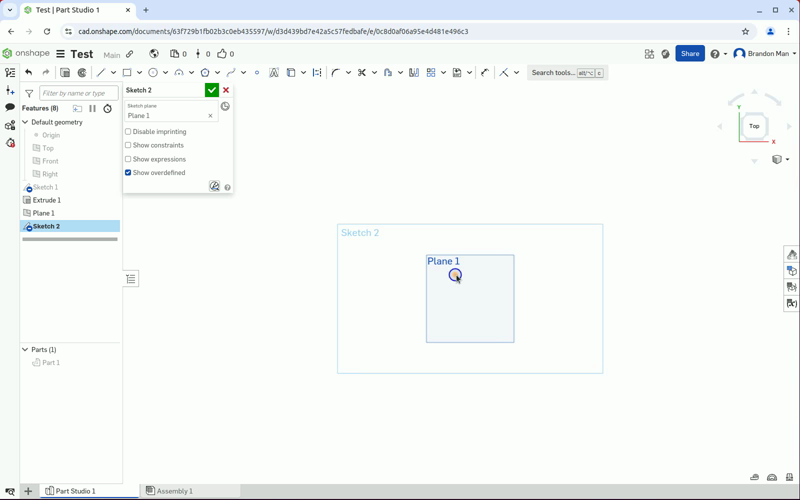
scroll(6)
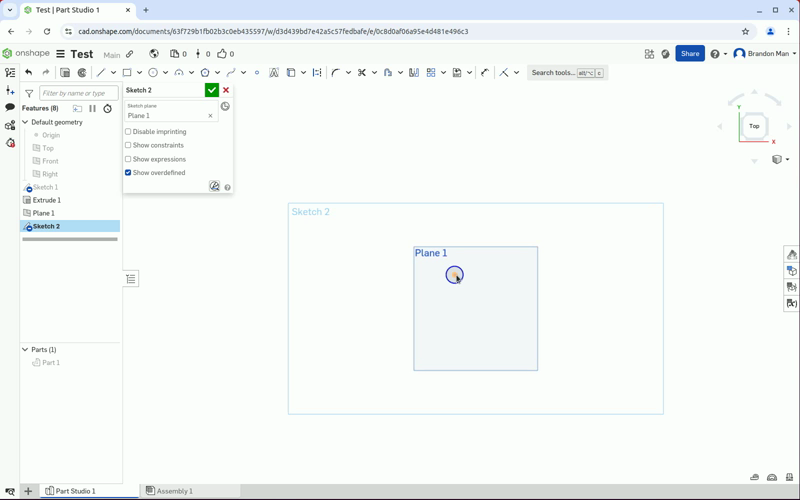
scroll(6)
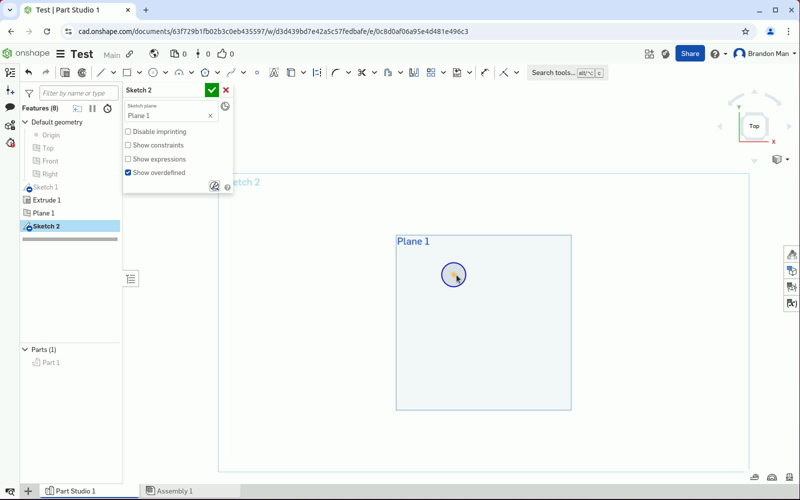
scroll(6)
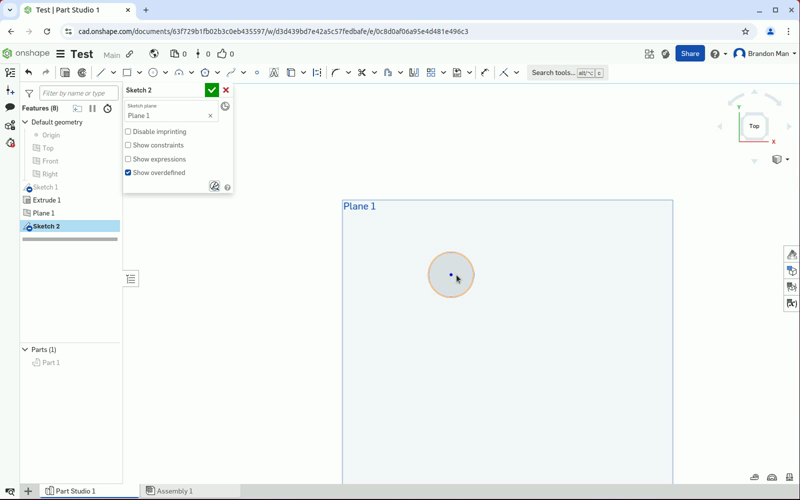
click(456, 274)
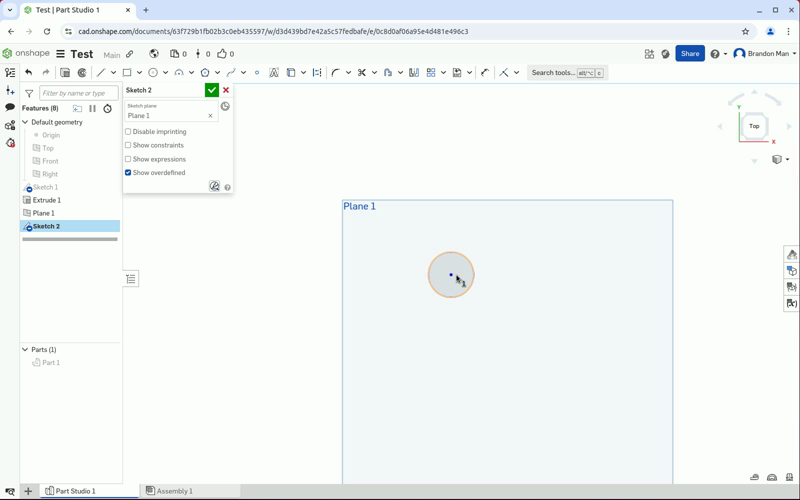
scroll(-6)
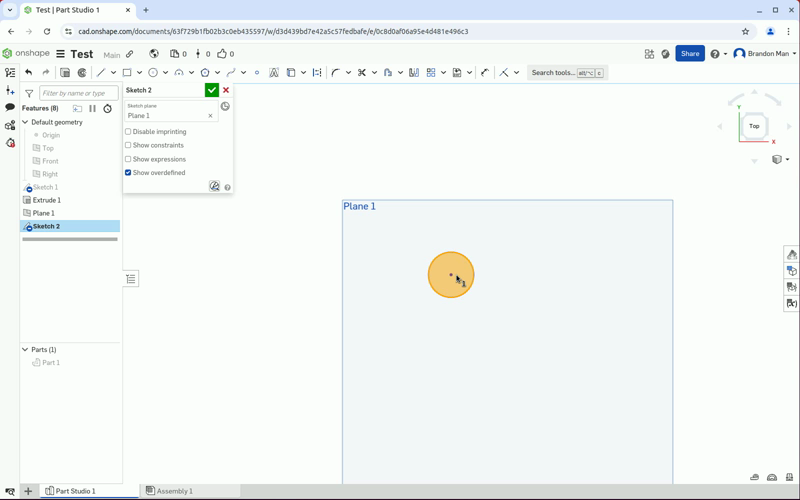
scroll(-6)
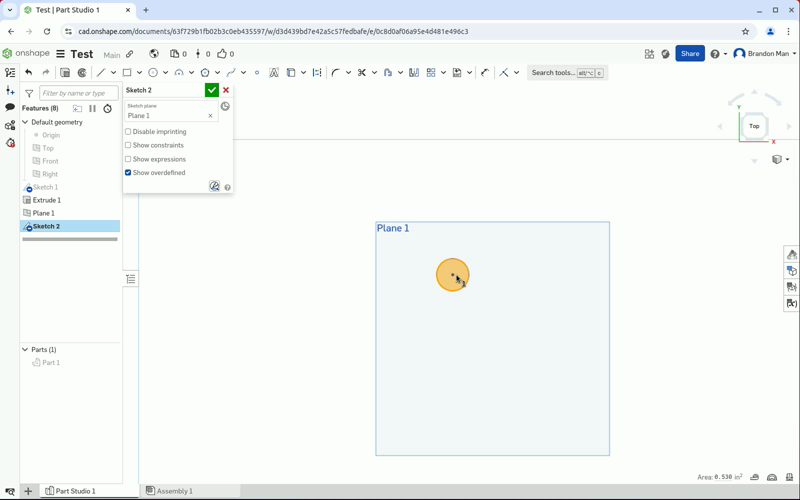
scroll(-6)
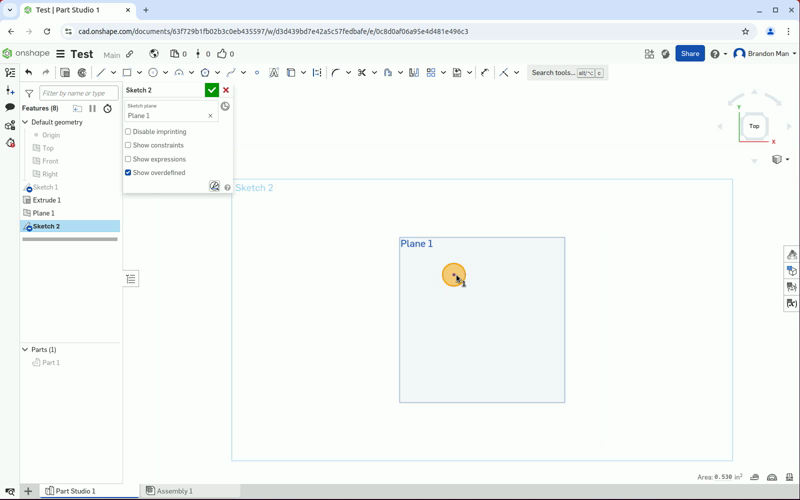
scroll(-6)
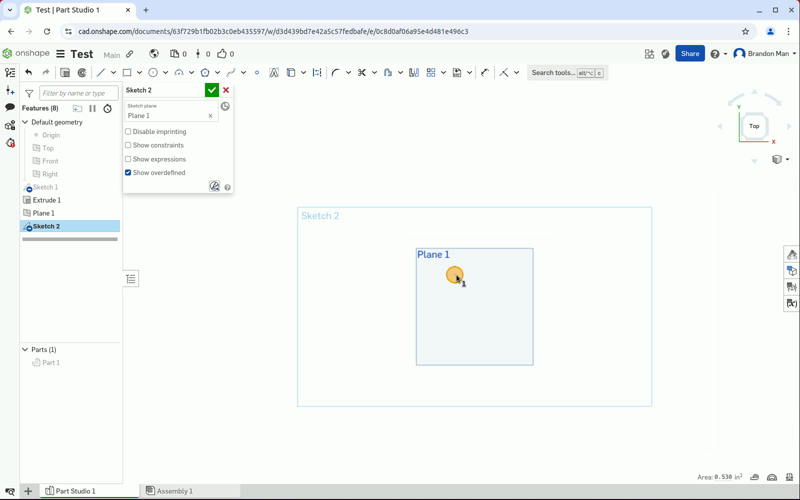
scroll(-6)
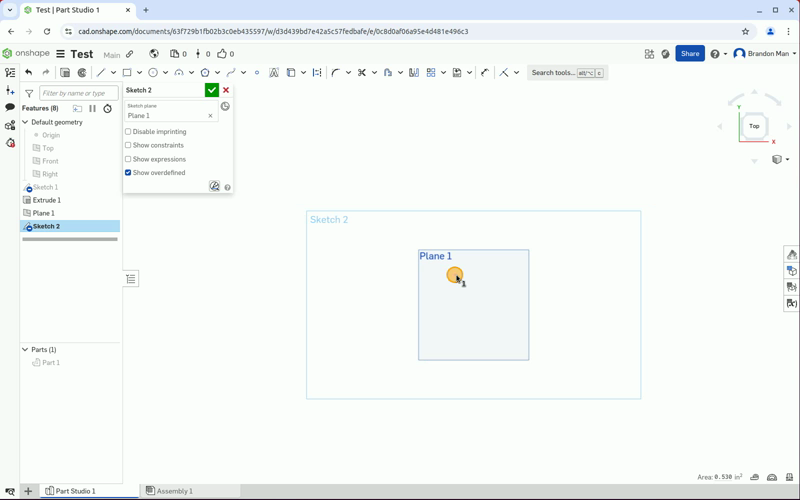
scroll(-6)
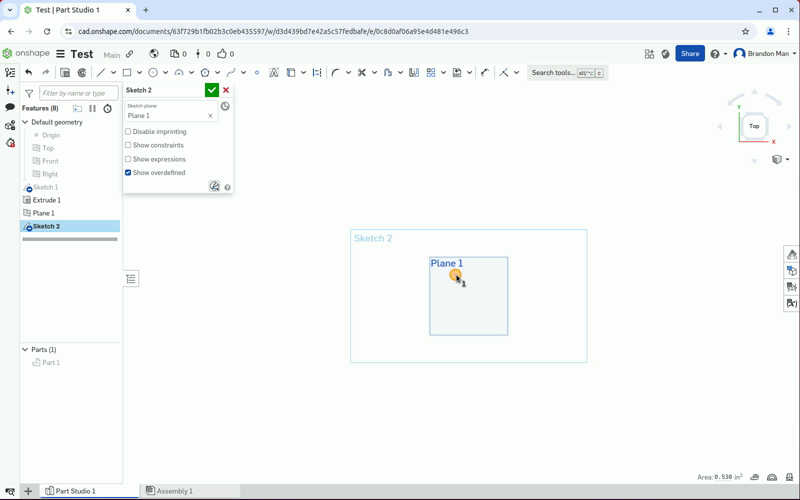
scroll(-6)
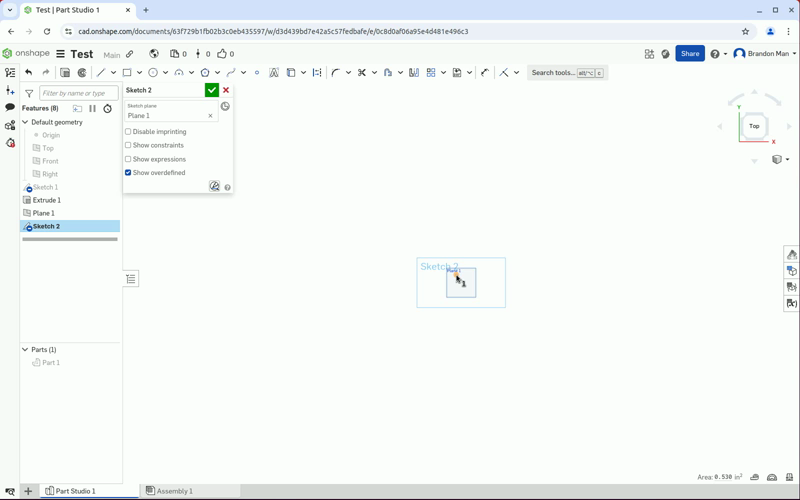
mouse_move(73, 352)
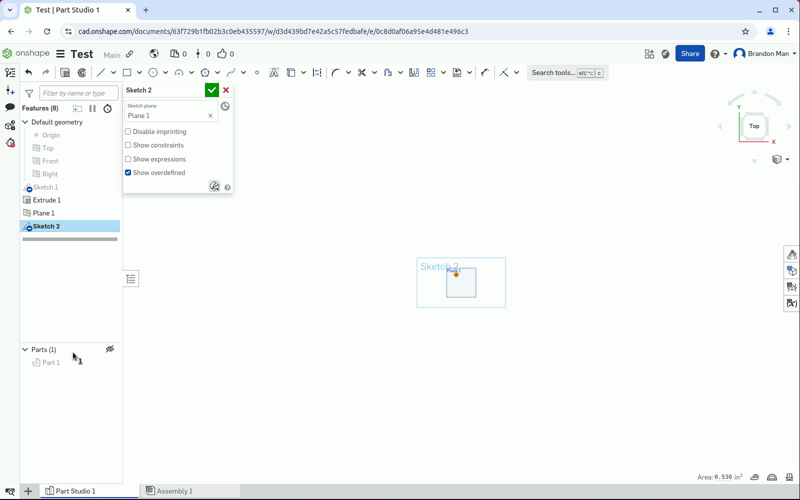
key(shift+y)
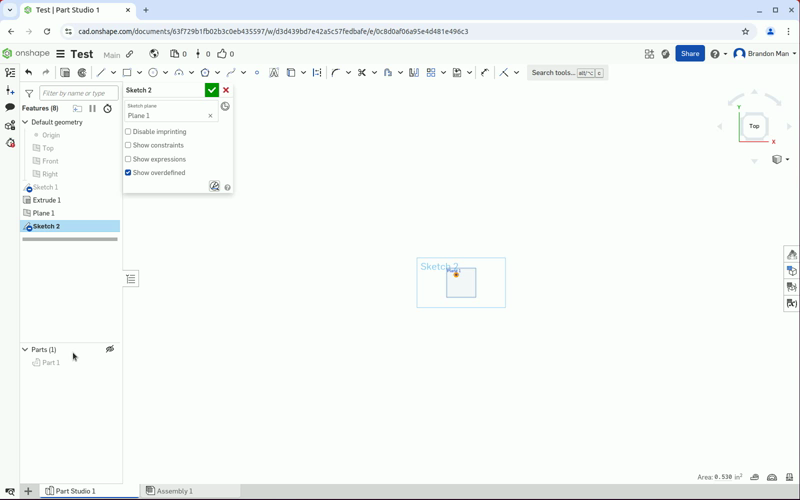
key(shift+e)
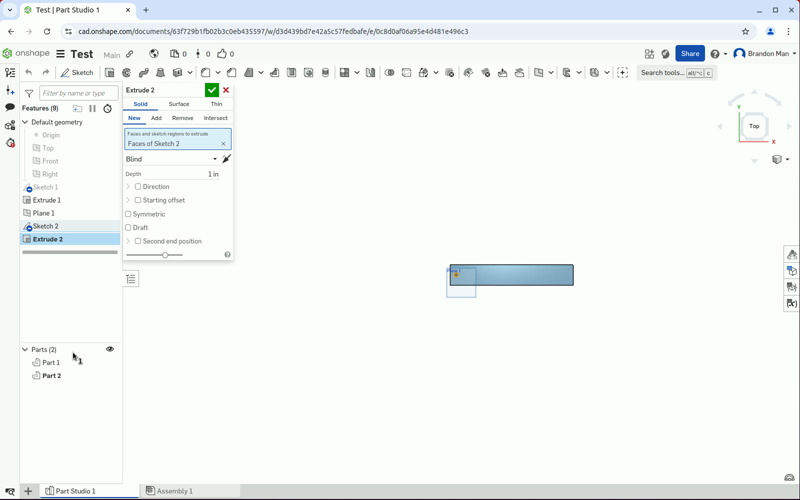
mouse_move(143, 106)
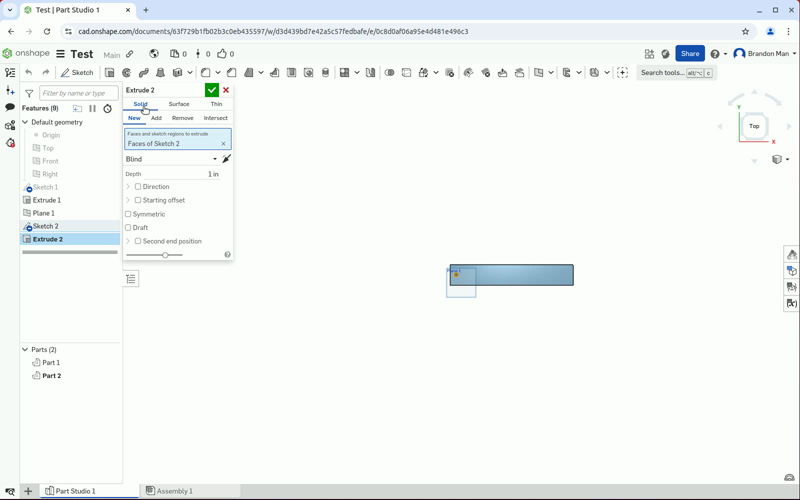
click(143, 106)
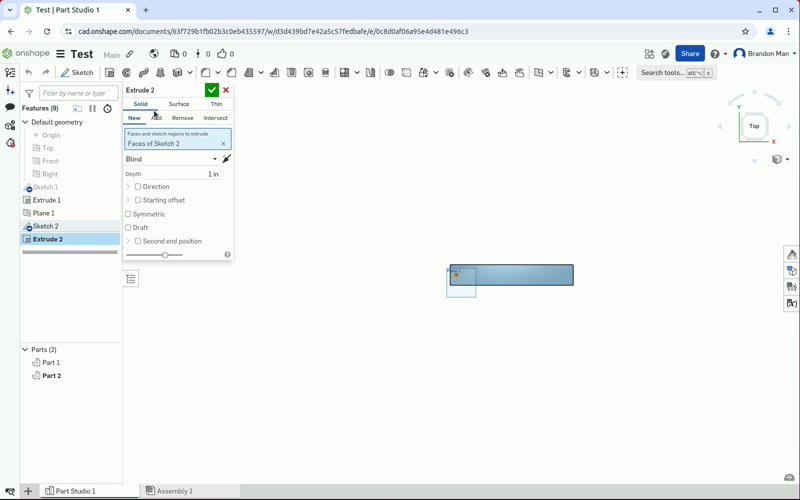
mouse_move(186, 120)
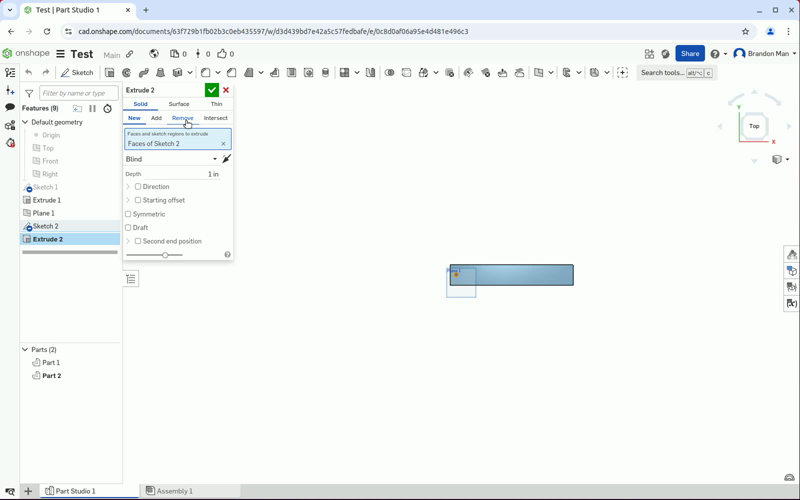
click(186, 120)
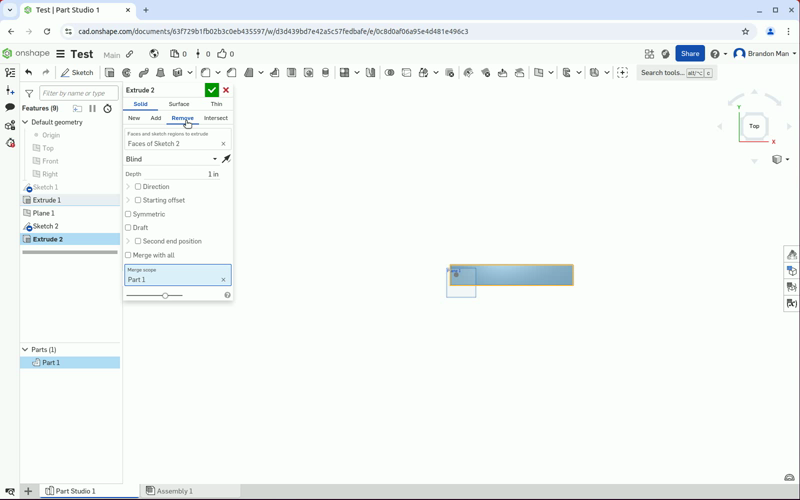
key(tab, 4)
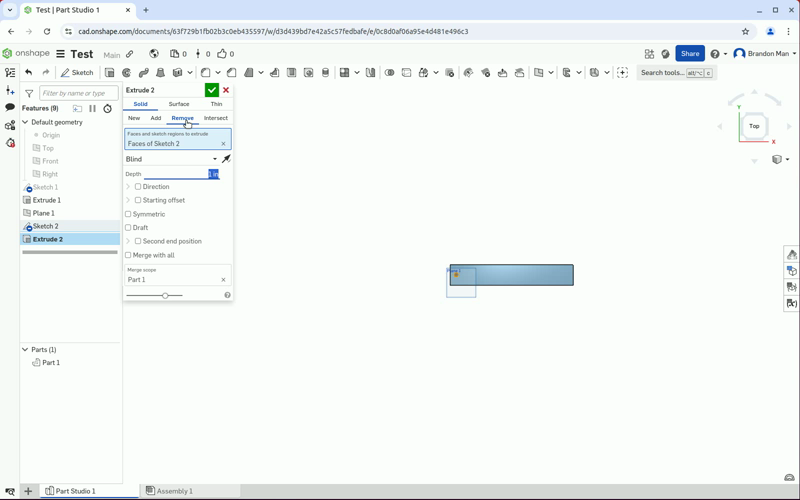
text(0.241)
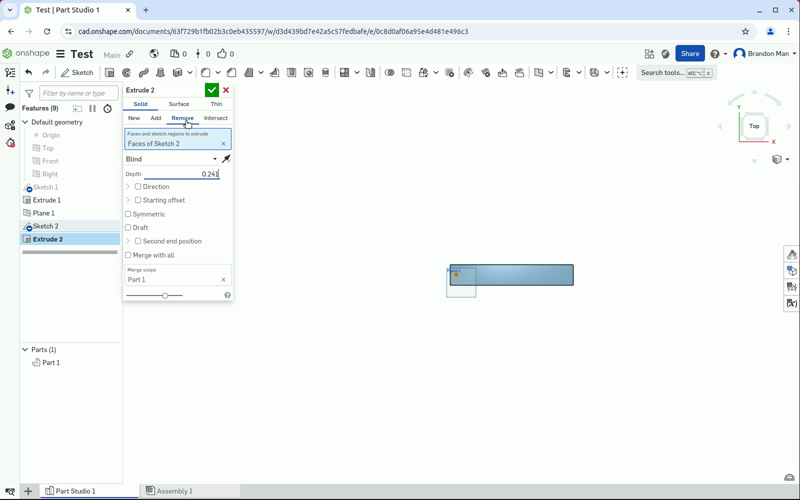
key(tab, 6)
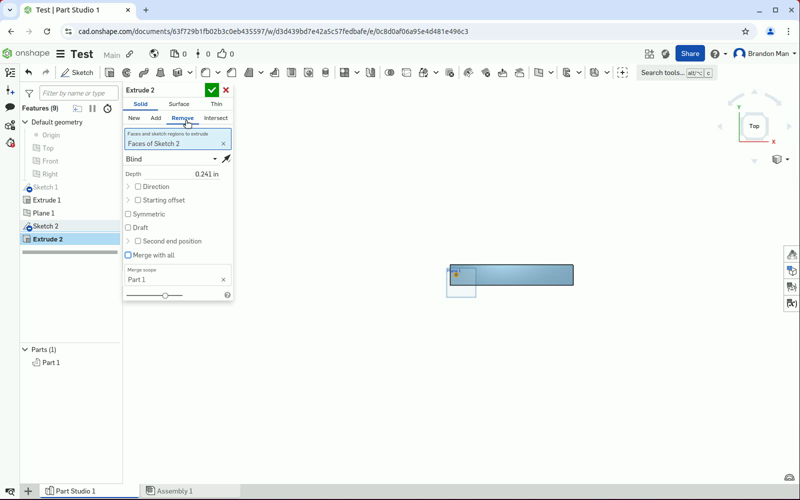
key(space)
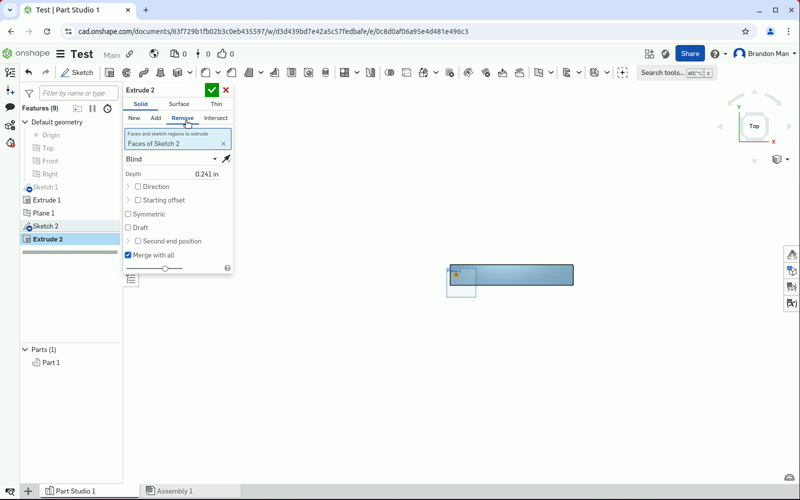
key(enter)
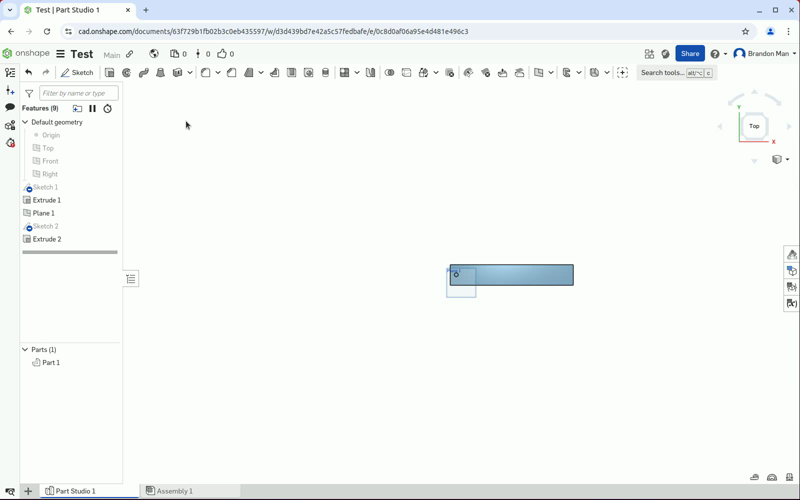
key(shift+h)
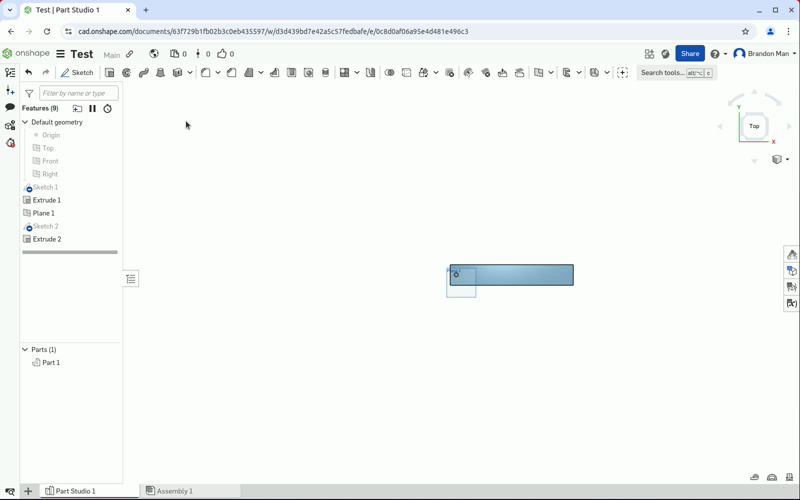
key(shift+h)
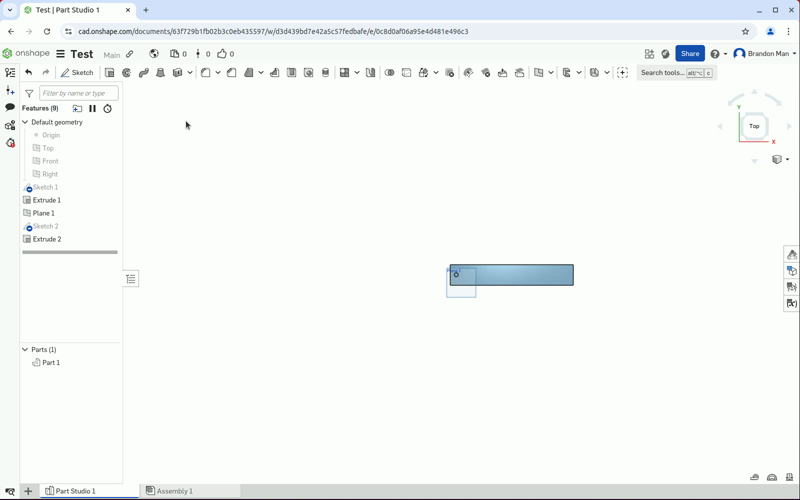
key(shift+7)
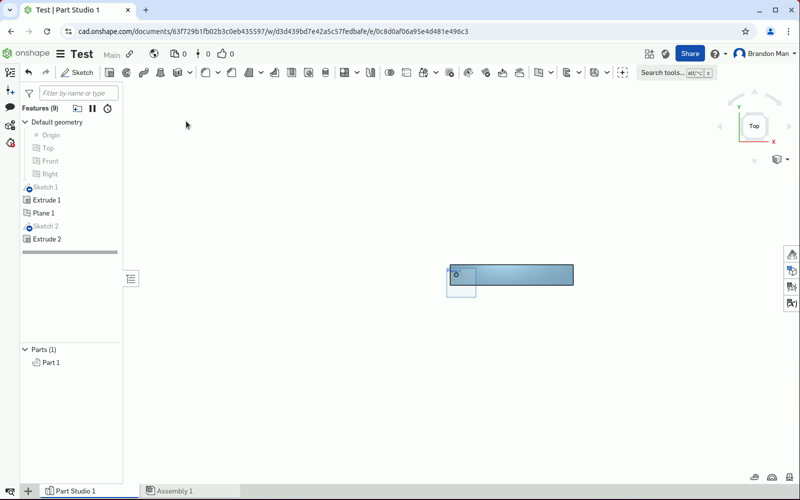
key(up, 3)
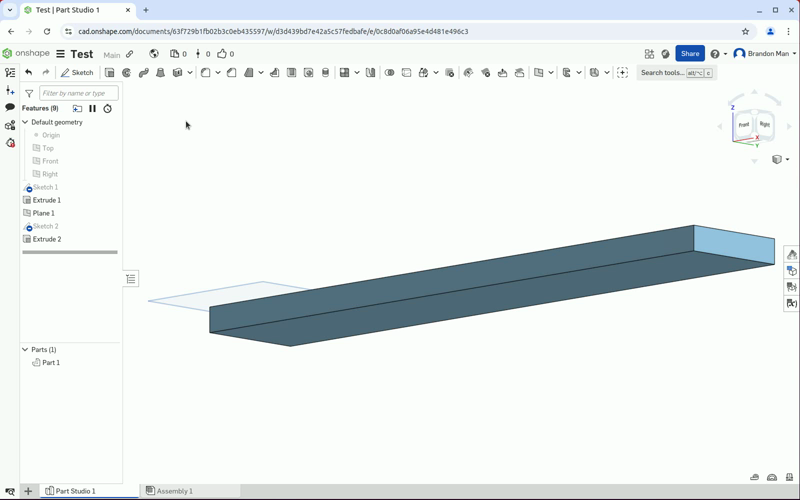
key(left, 3)
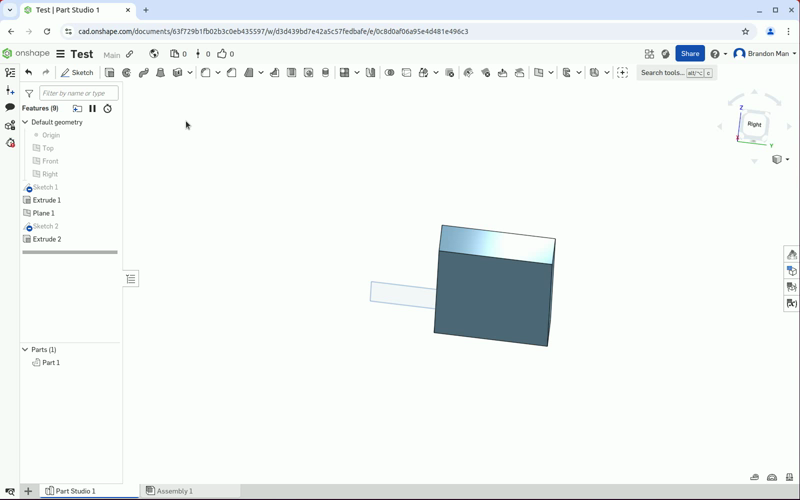
key(right, 3)
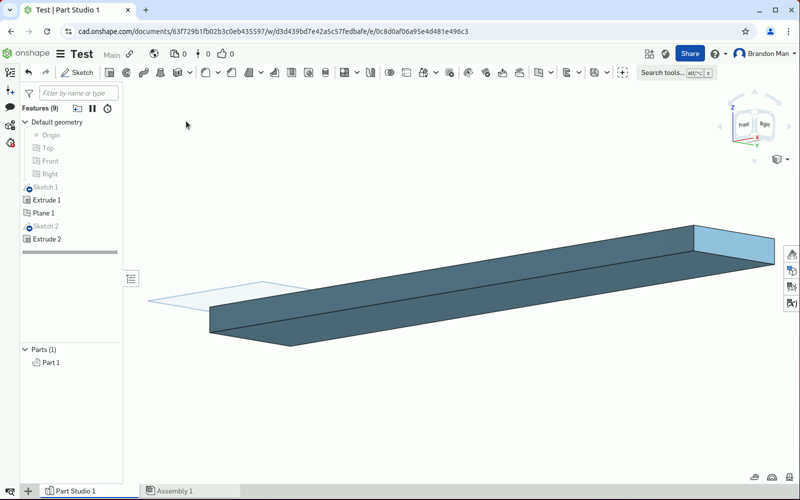
key(down, 3)
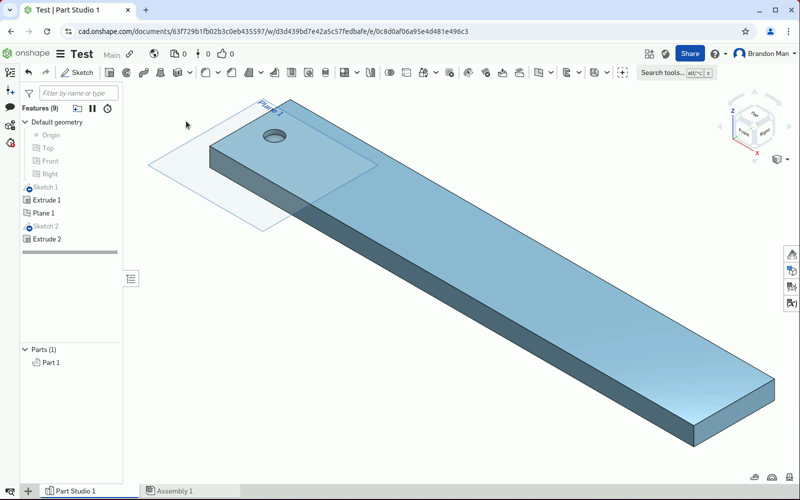
mouse_move(73, 189)
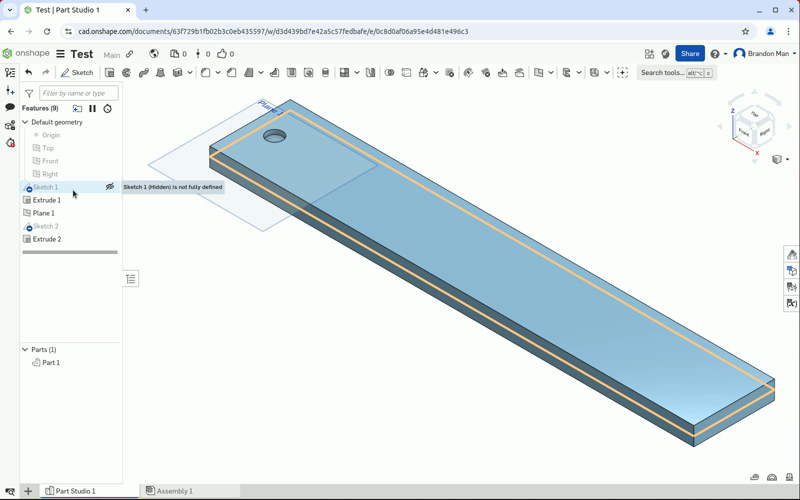
click(73, 189)